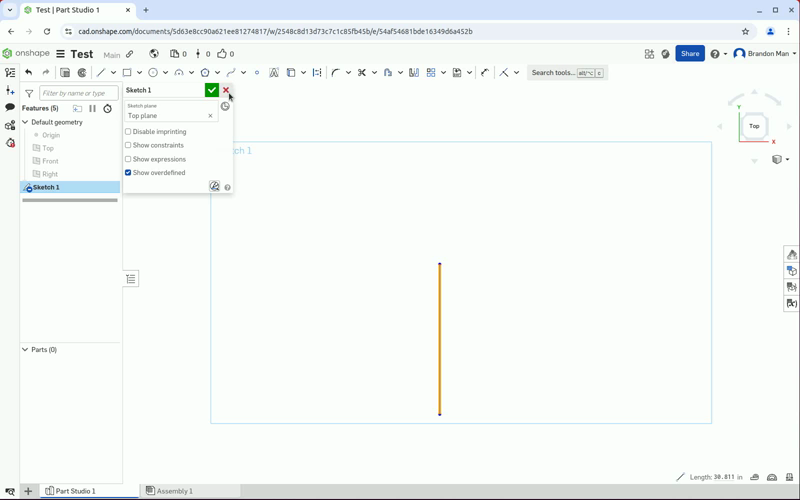
key(shift+h)
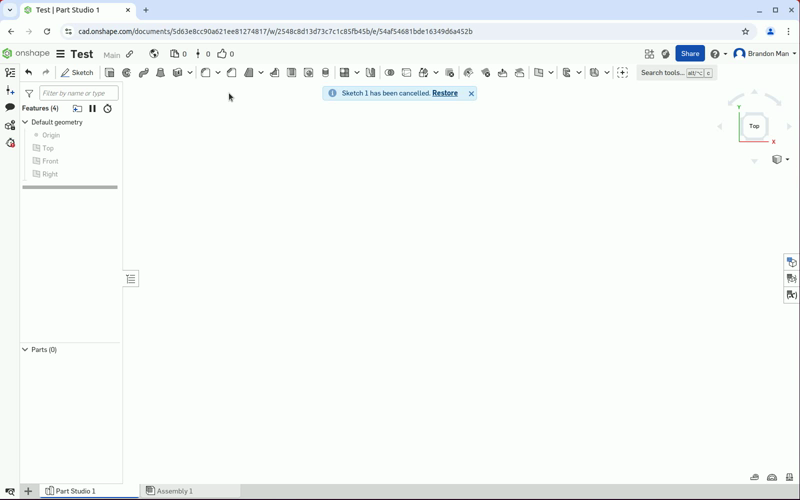
mouse_move(73, 352)
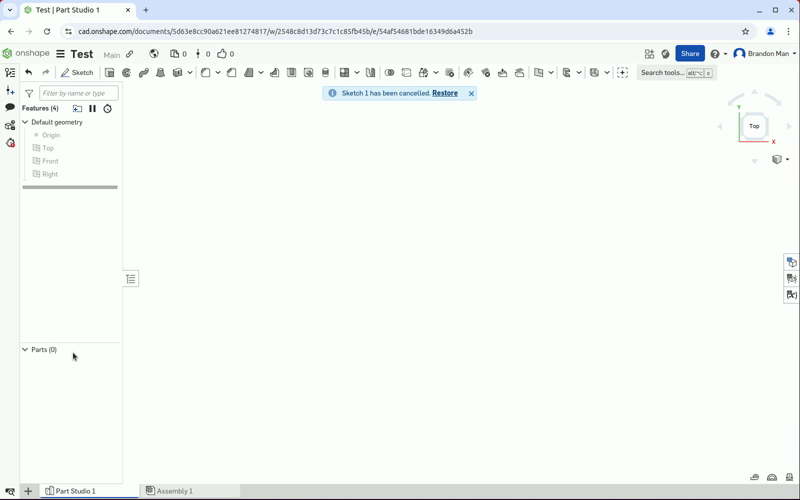
key(y)
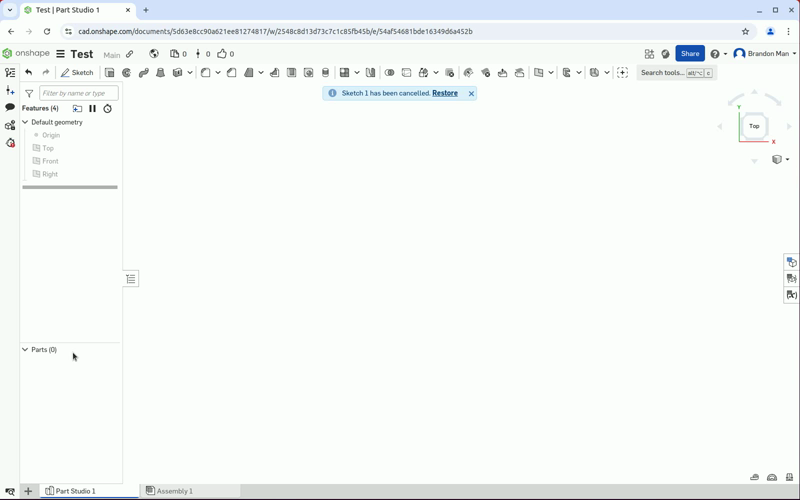
key(shift+p)
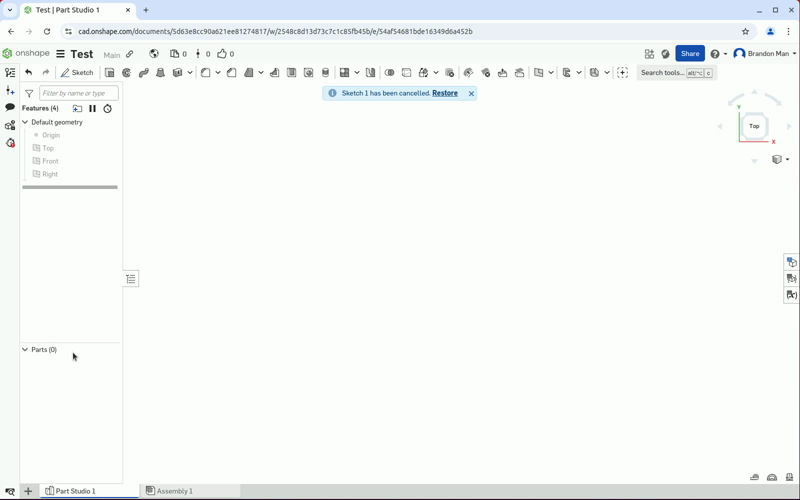
key(space)
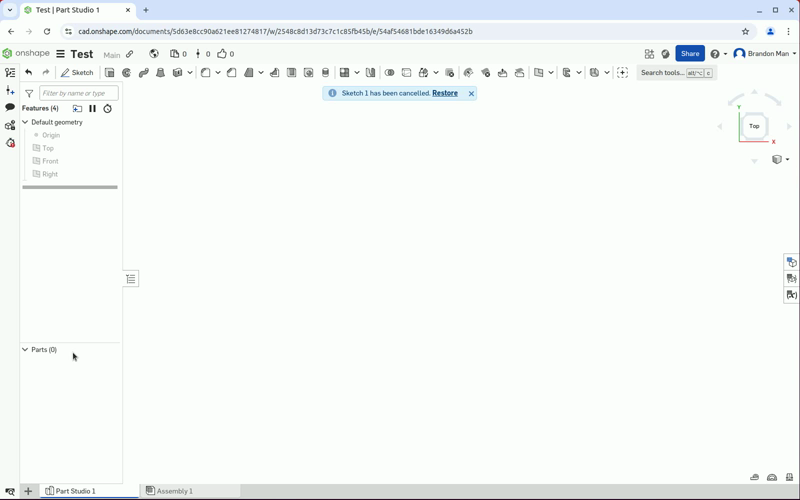
key_down(shift)
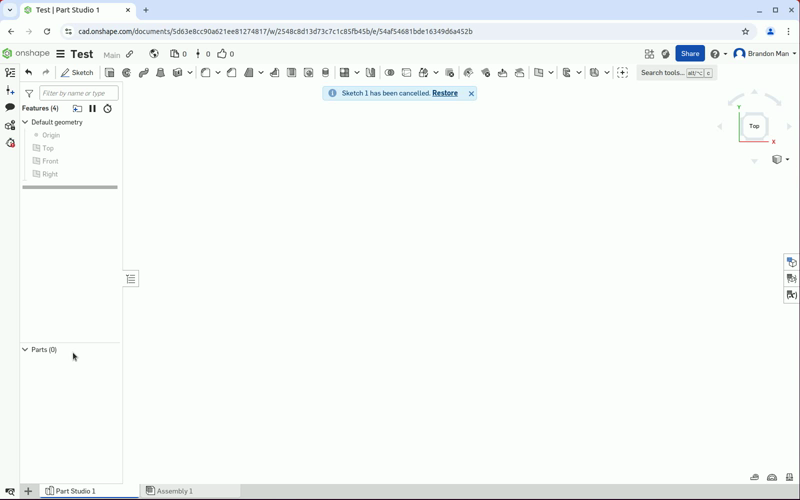
key(up)
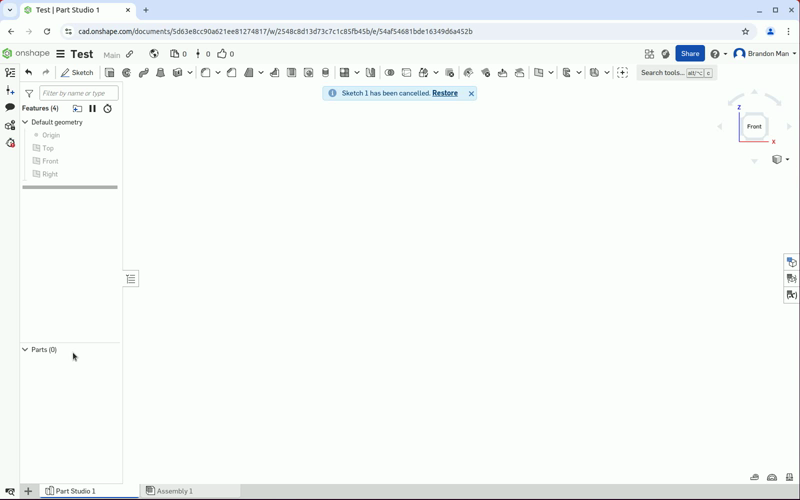
key_up(shift)
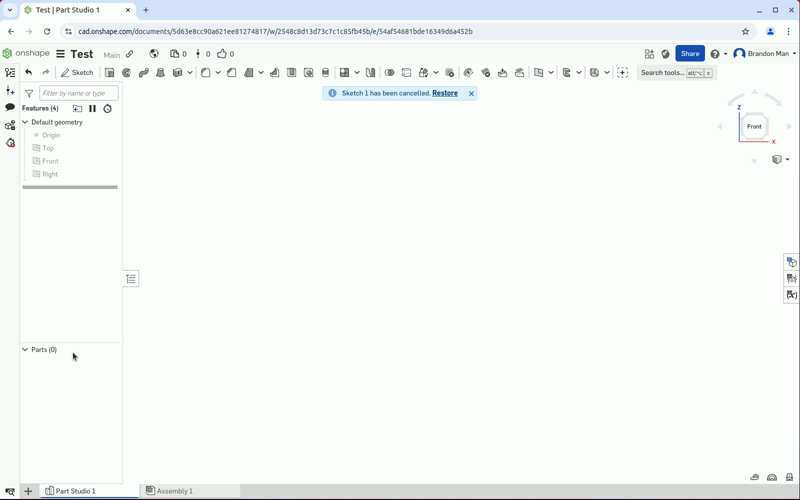
mouse_move(73, 352)
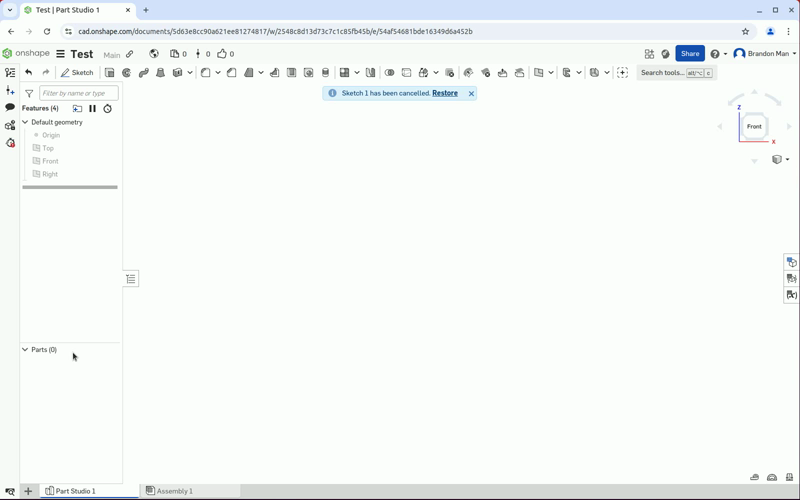
key(shift+y)
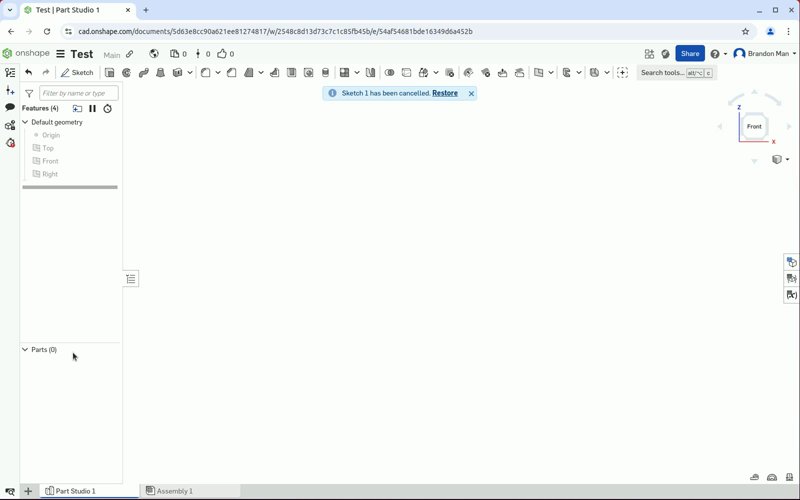
key(shift+s)
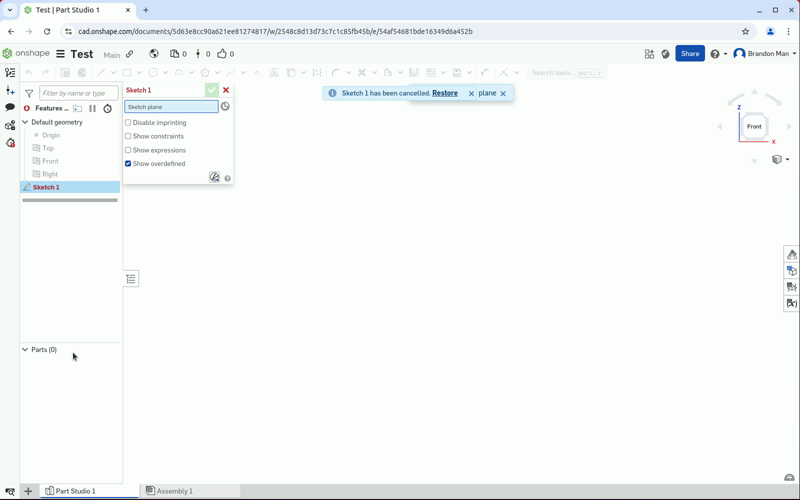
mouse_move(73, 163)
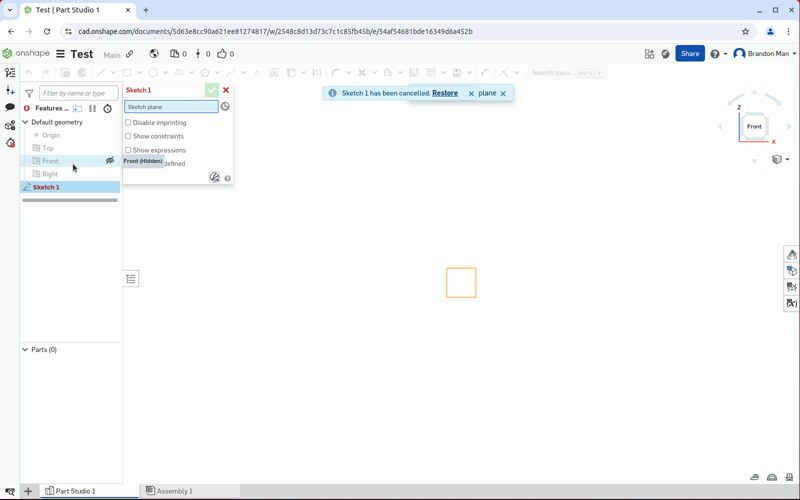
click(73, 163)
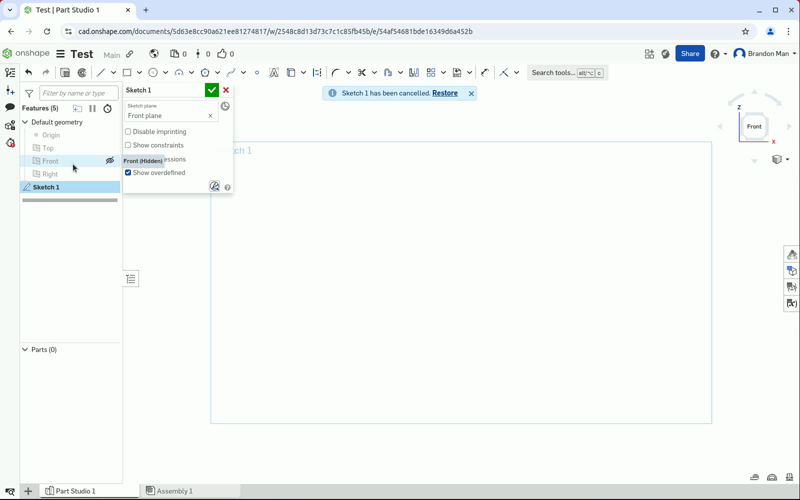
mouse_move(73, 352)
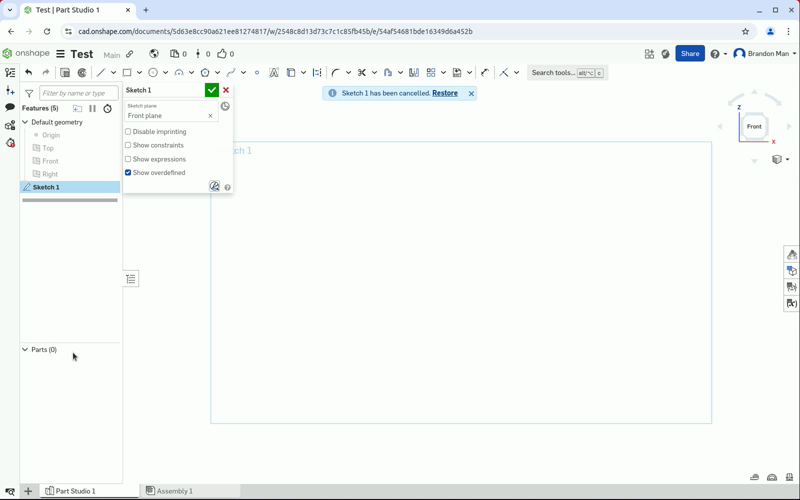
key(y)
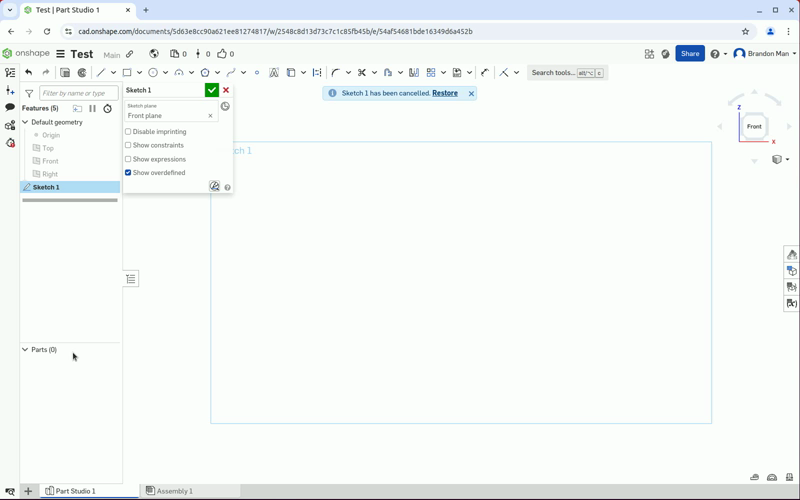
key(l)
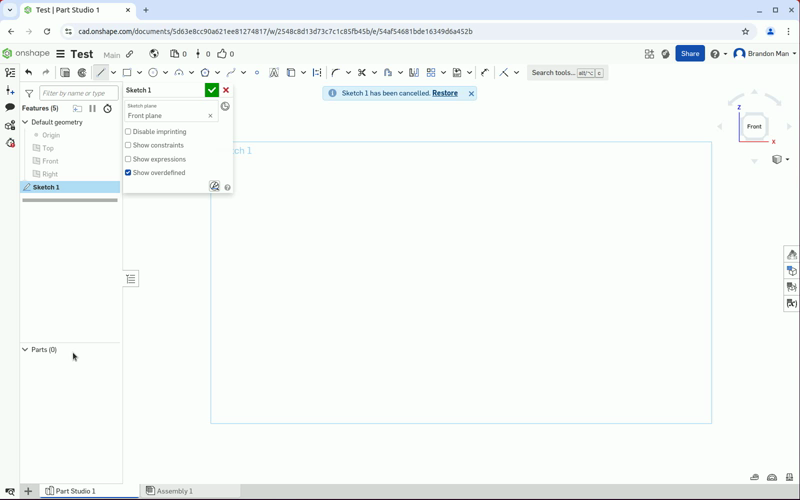
key_down(shift)
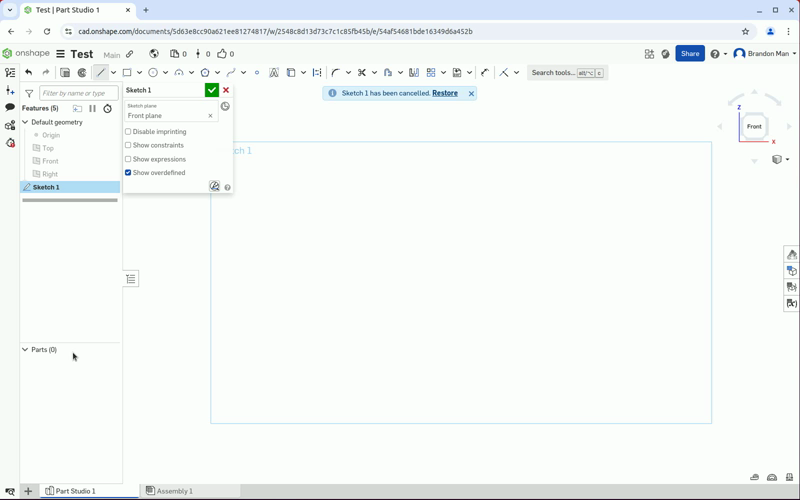
mouse_move(348, 282)
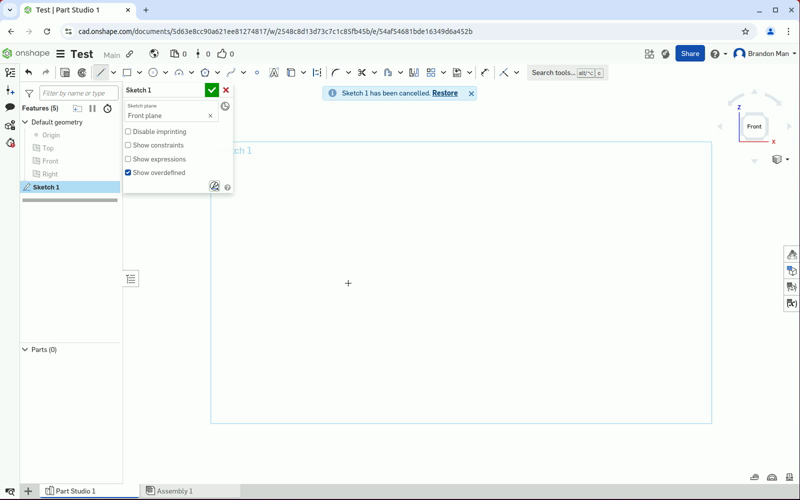
click(348, 282)
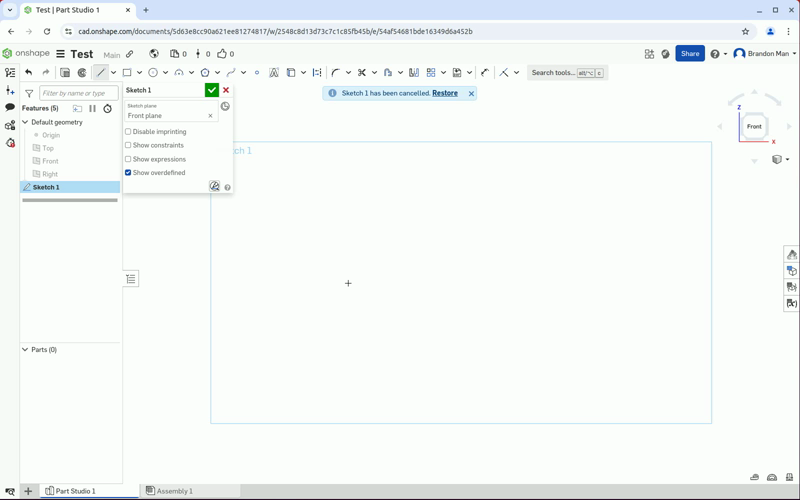
key_up(shift)
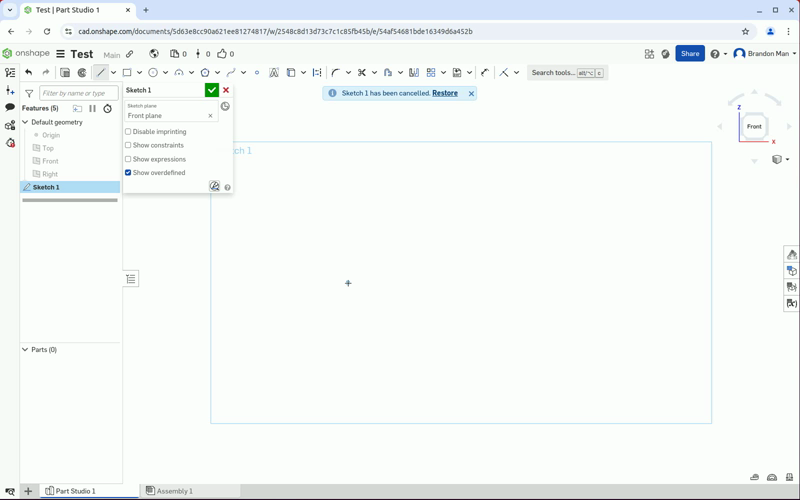
key_down(shift)
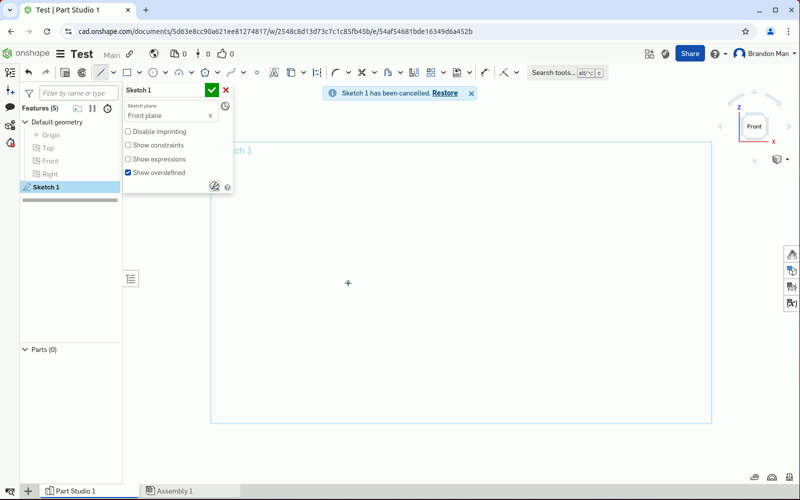
mouse_move(572, 282)
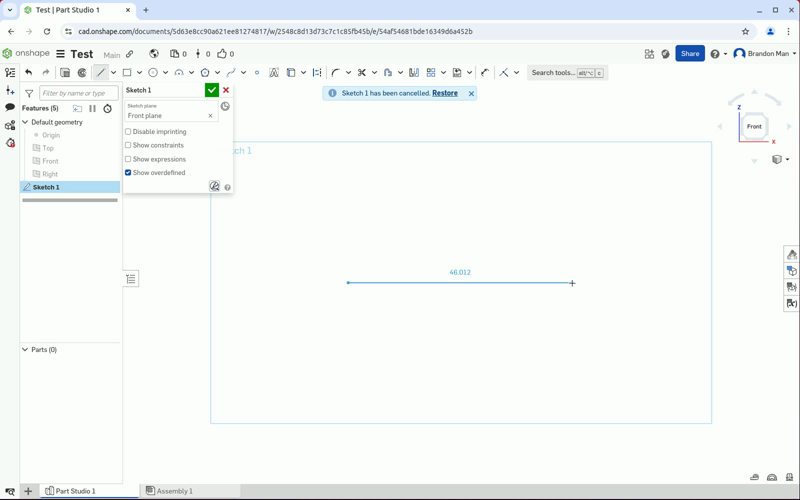
click(572, 282)
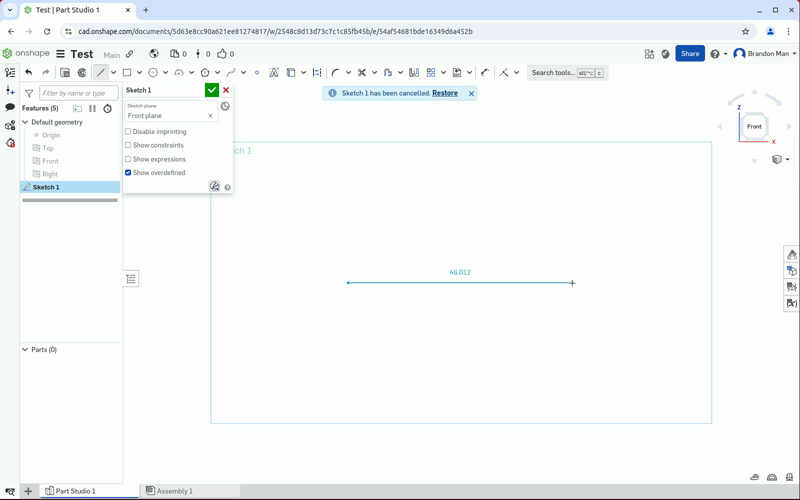
key_up(shift)
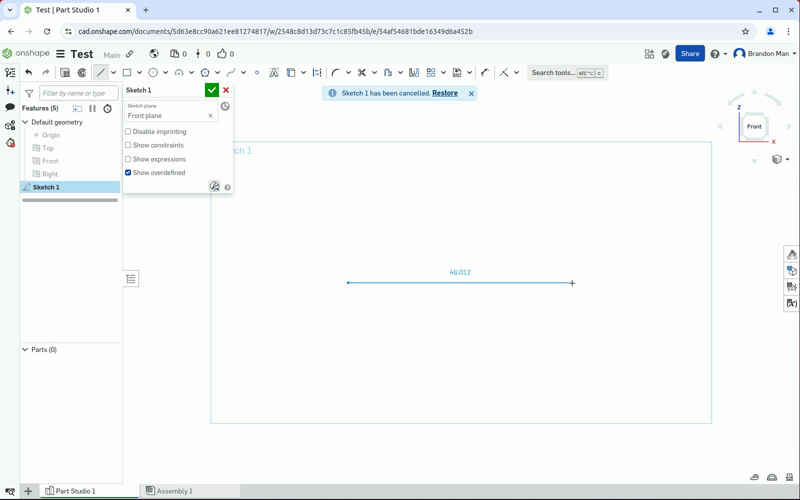
key_down(shift)
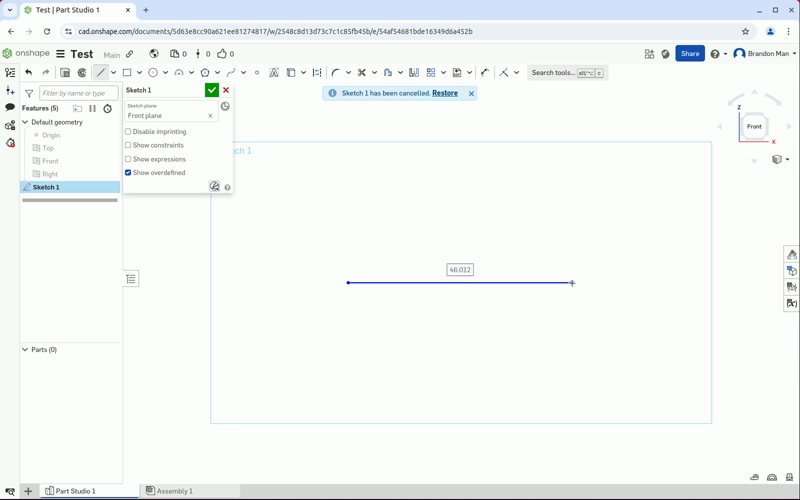
mouse_move(572, 200)
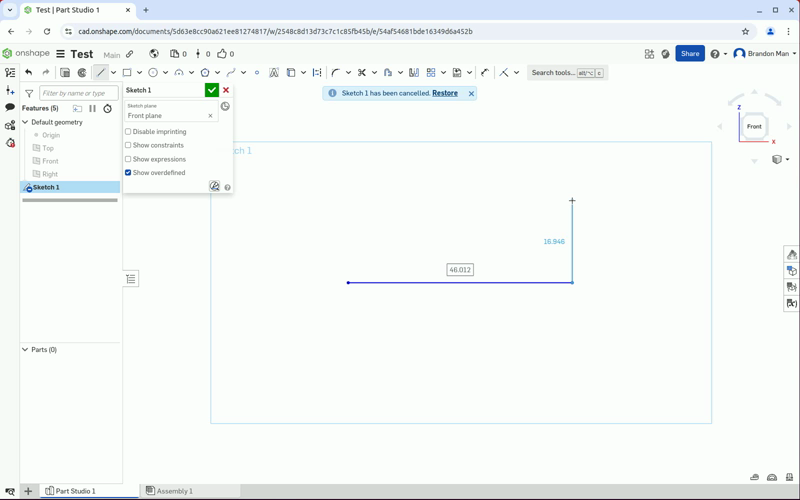
click(572, 200)
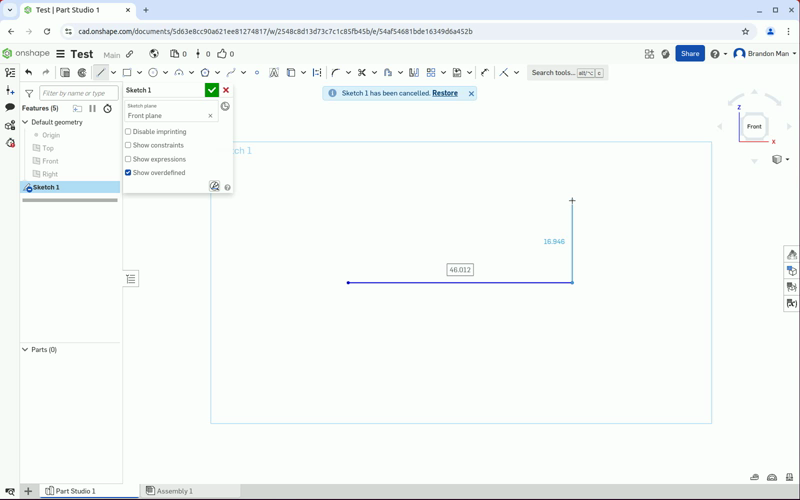
key_up(shift)
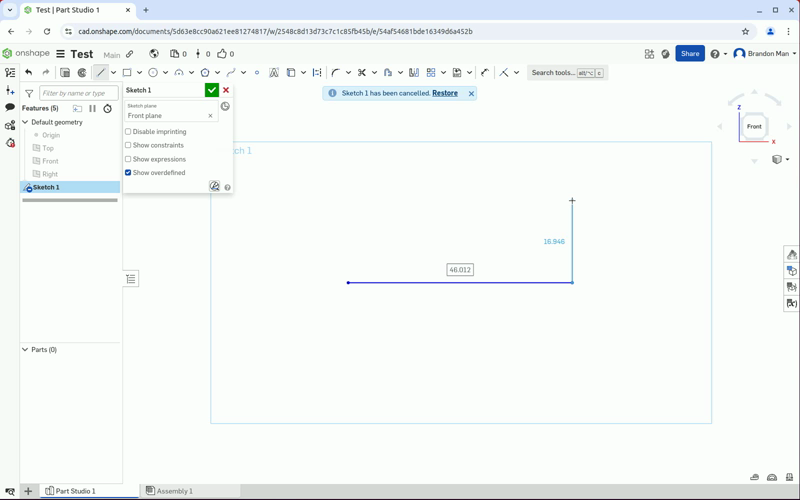
key_down(shift)
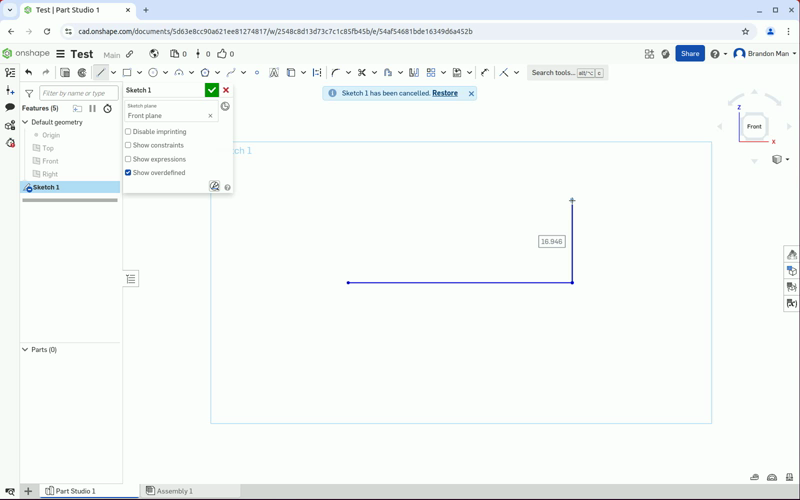
mouse_move(461, 200)
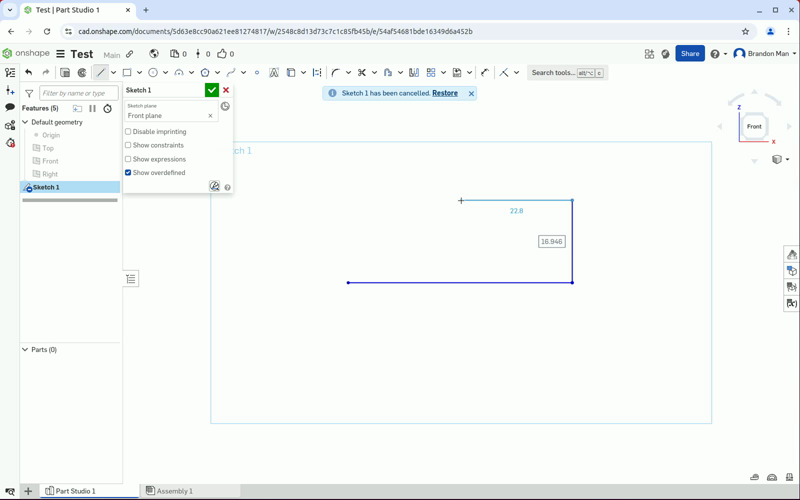
click(461, 200)
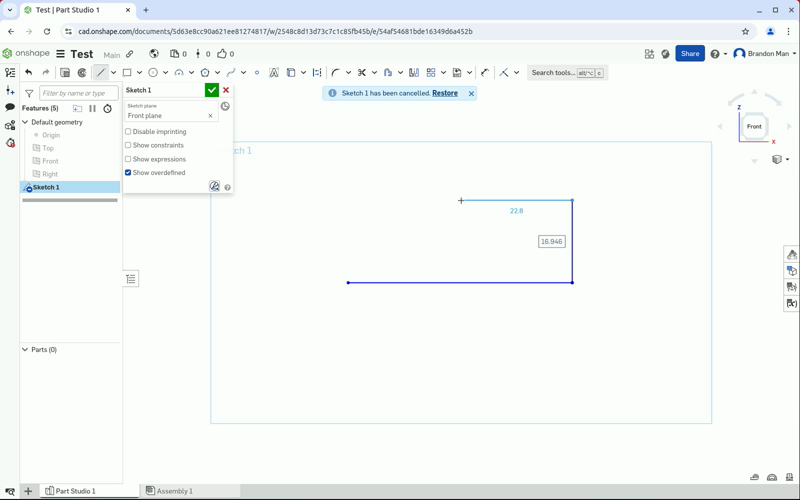
key_up(shift)
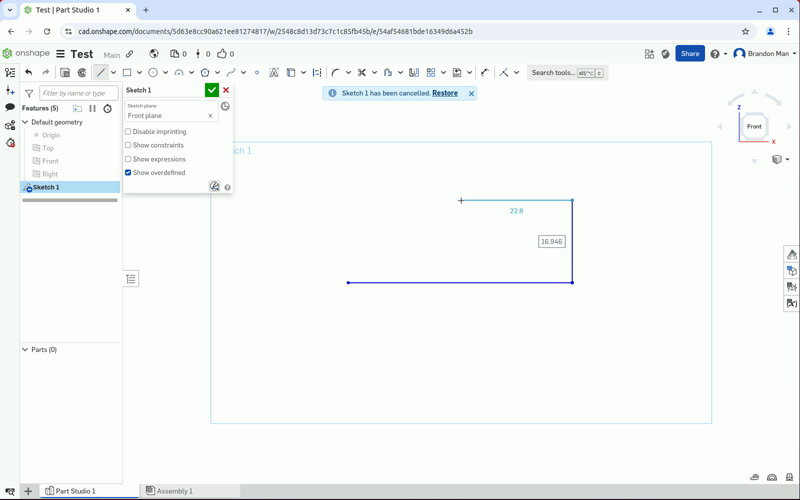
key_down(shift)
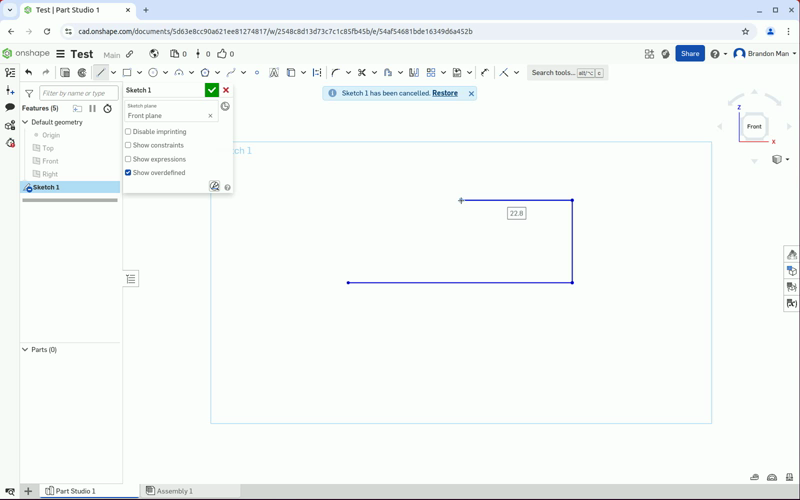
mouse_move(491, 200)
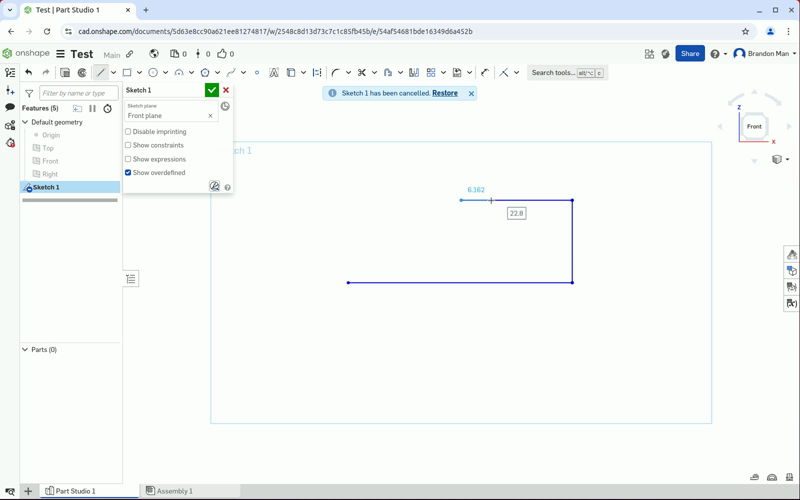
mouse_move(461, 245)
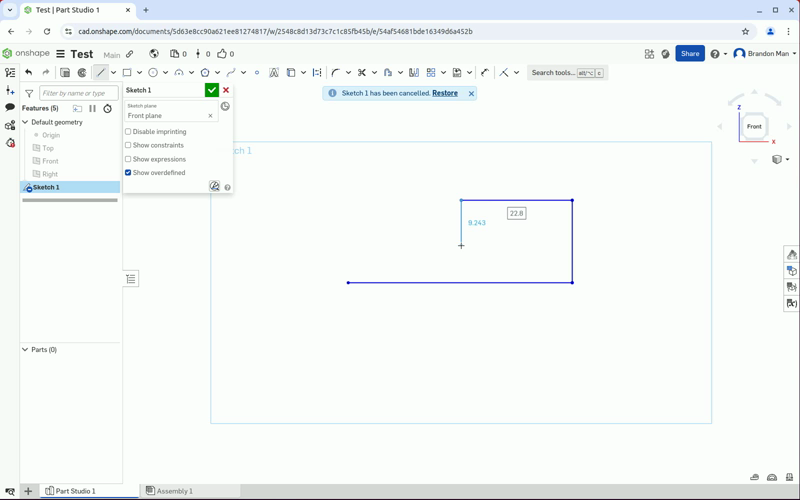
click(461, 245)
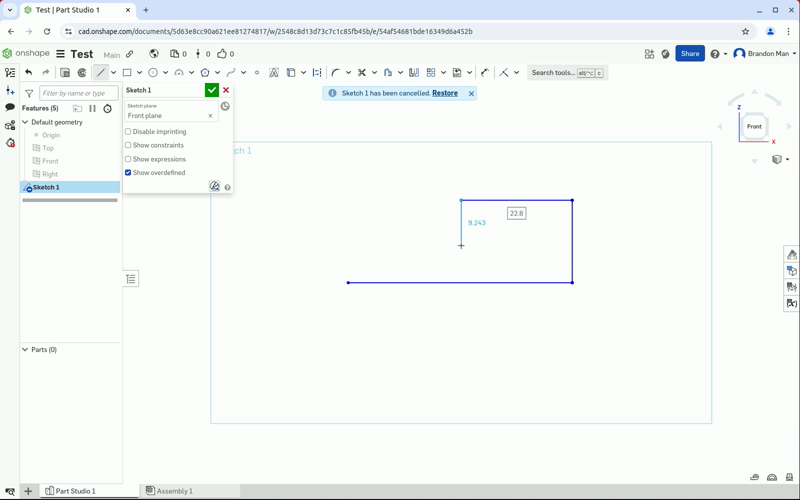
key_up(shift)
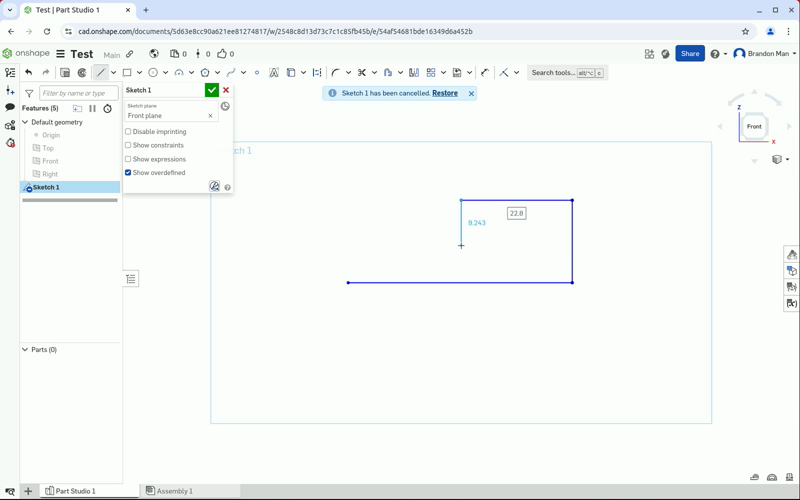
key_down(shift)
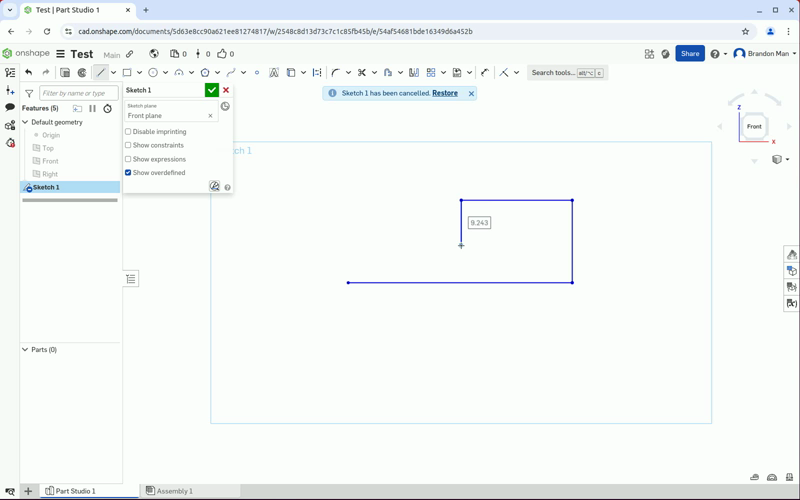
mouse_move(348, 245)
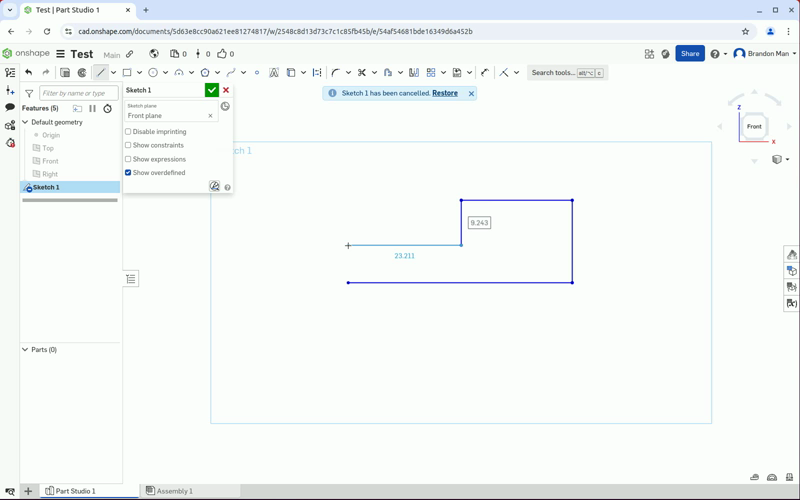
click(348, 245)
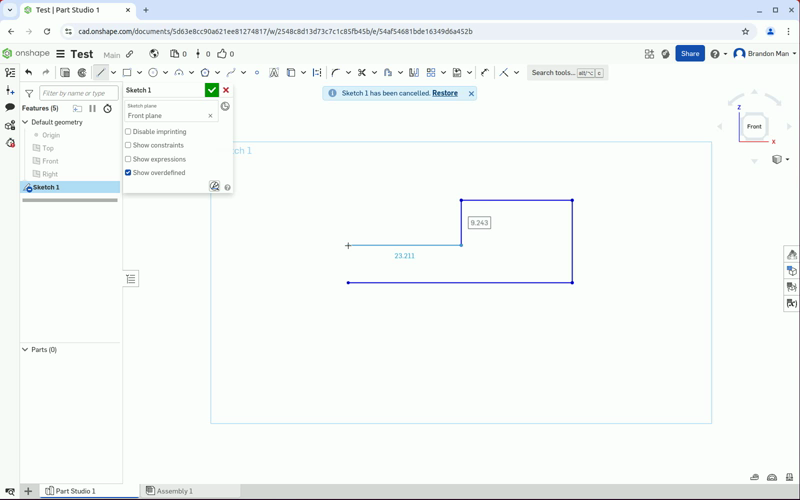
key_up(shift)
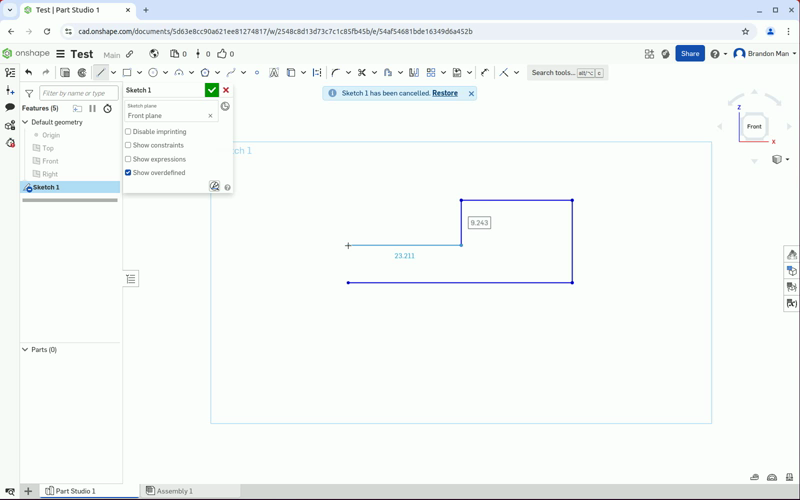
mouse_move(378, 245)
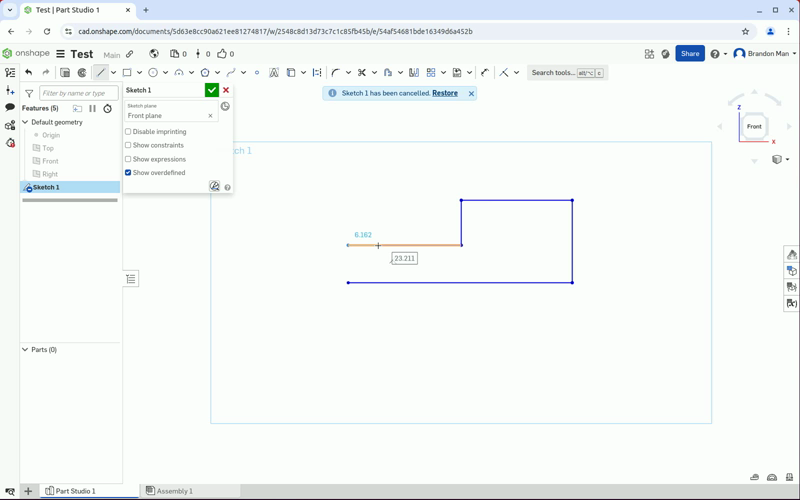
key_down(shift)
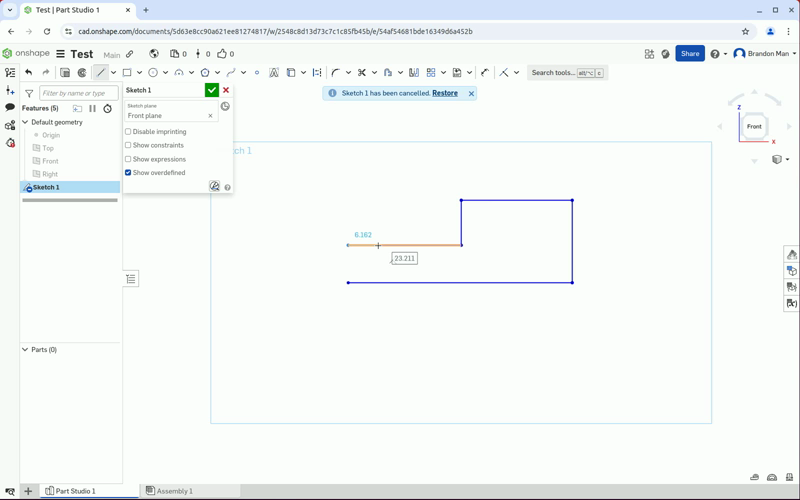
mouse_move(348, 282)
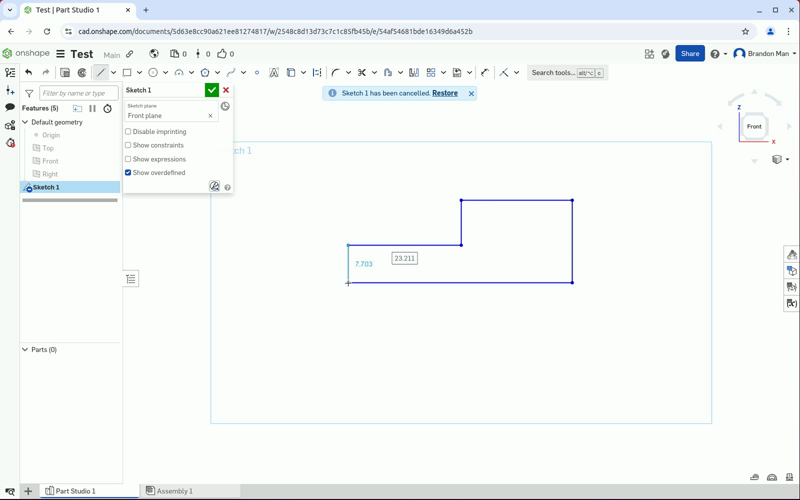
key_up(shift)
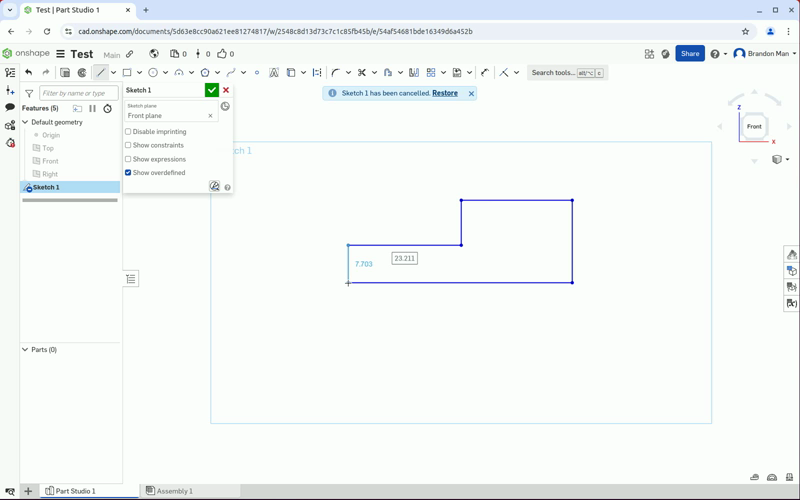
click(348, 282)
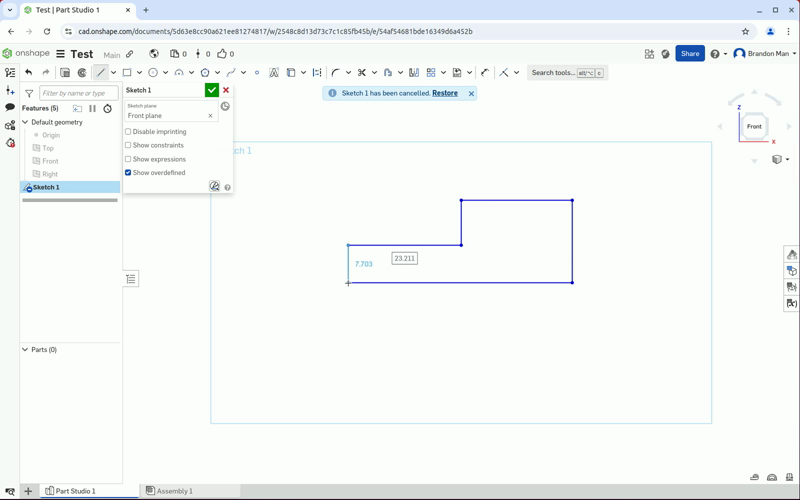
key(esc)
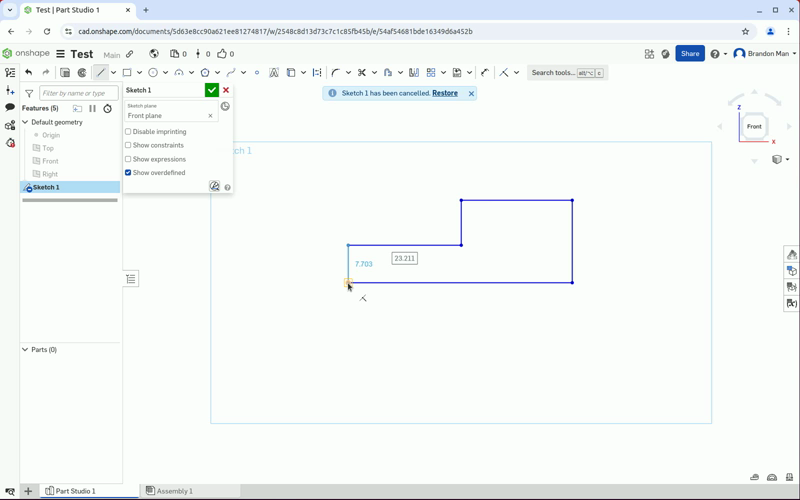
mouse_move(410, 266)
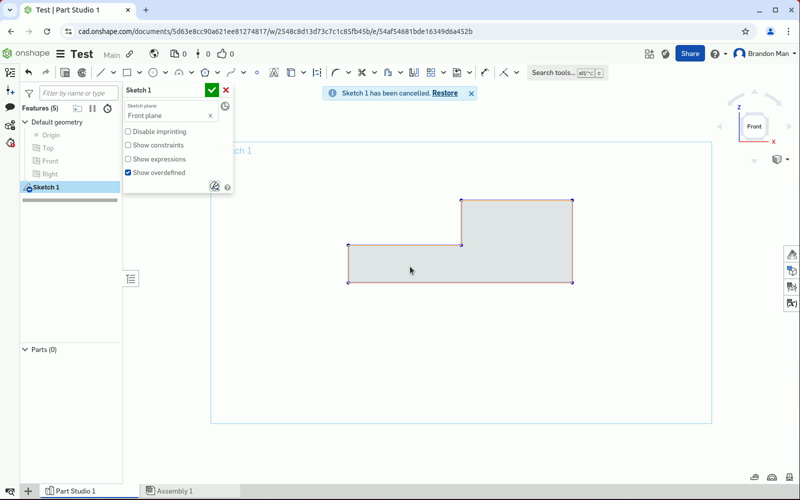
click(410, 266)
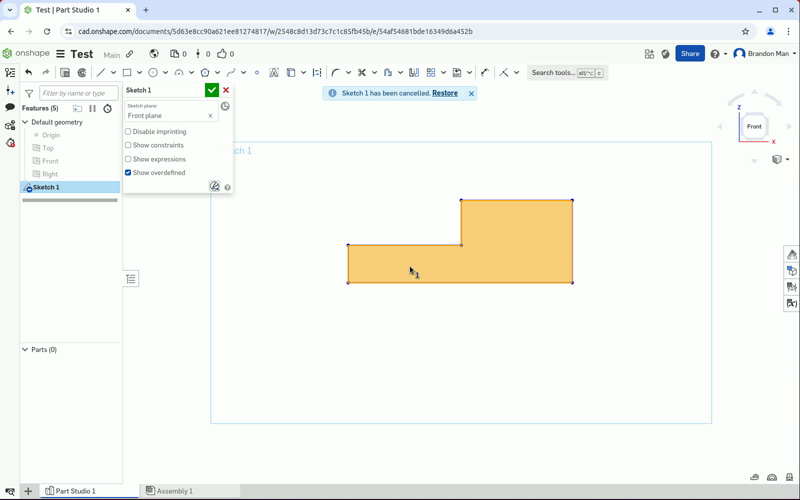
mouse_move(73, 352)
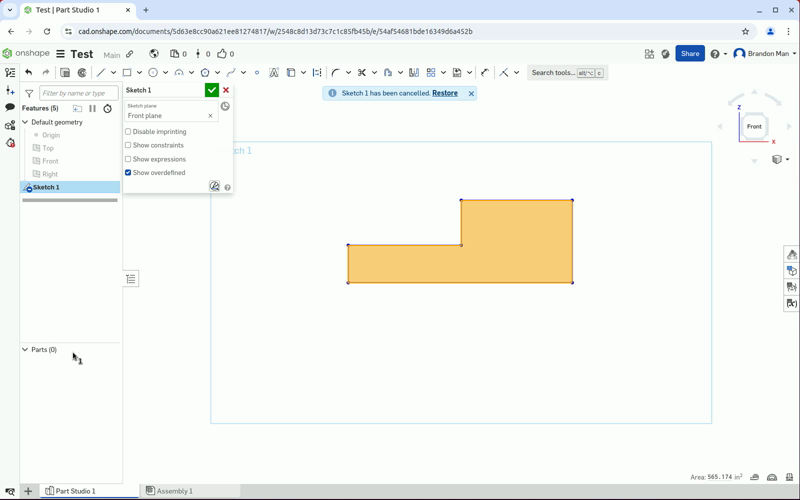
key(shift+y)
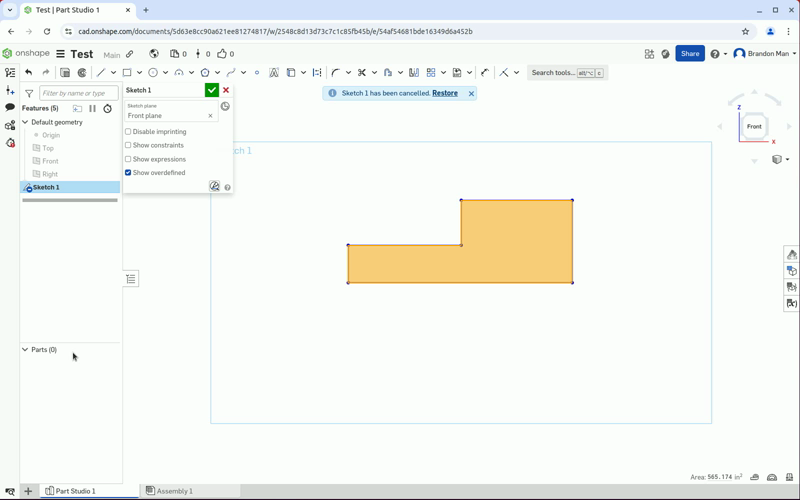
key(shift+e)
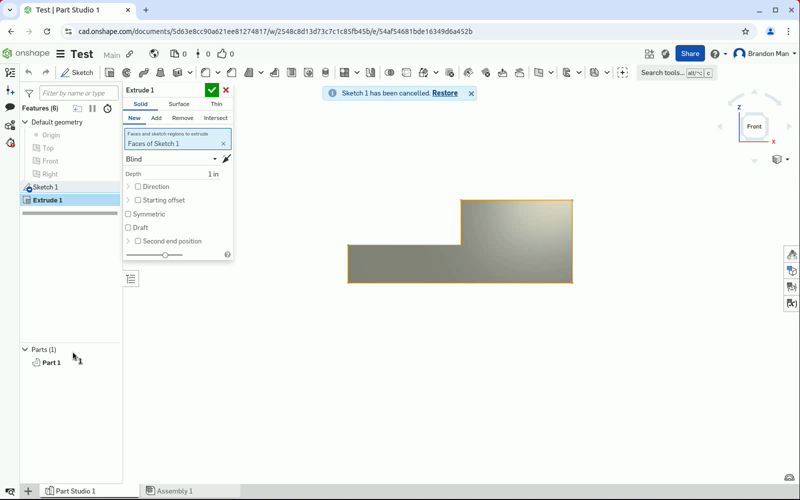
mouse_move(143, 106)
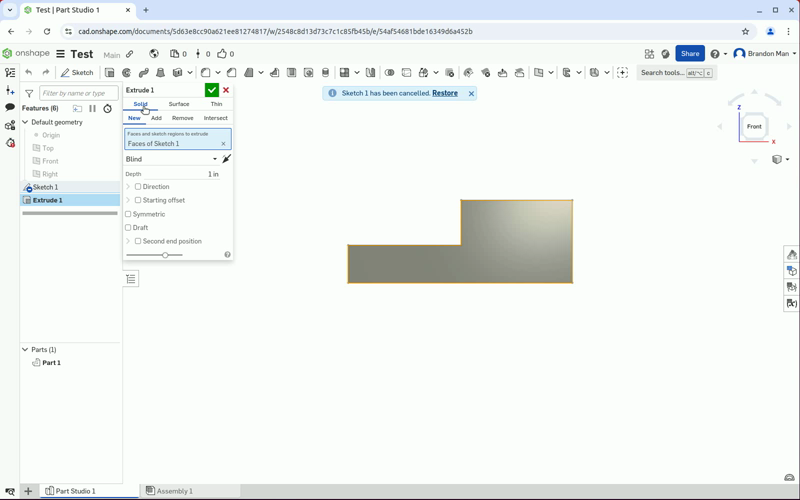
click(143, 106)
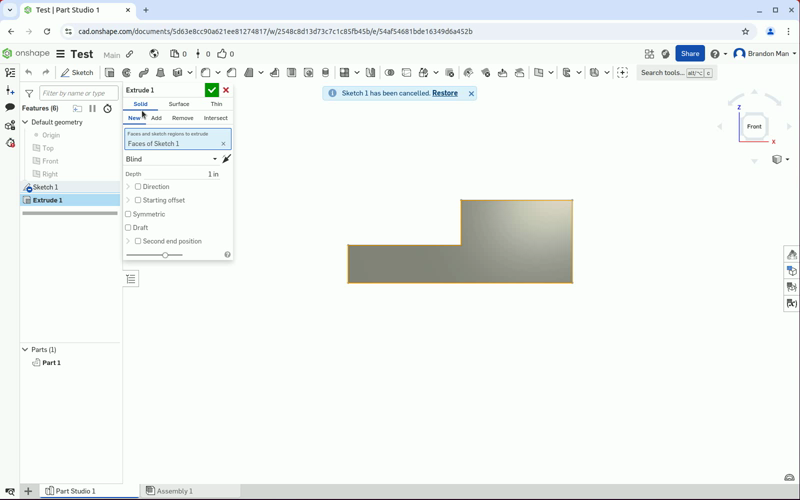
mouse_move(137, 120)
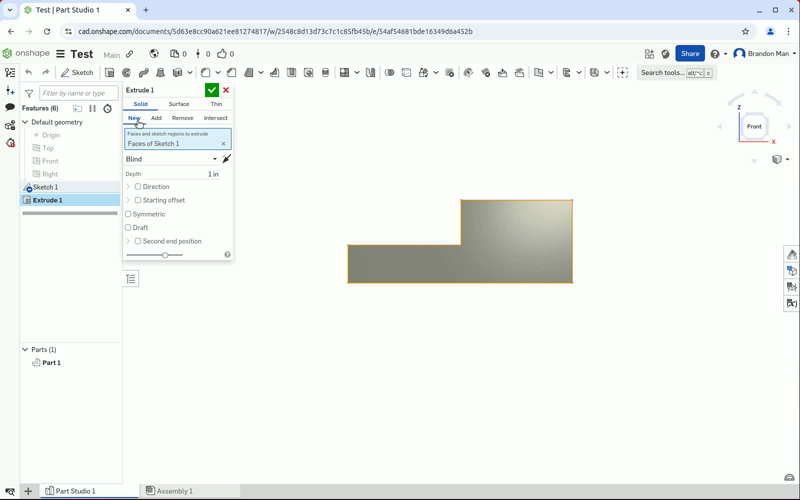
click(137, 120)
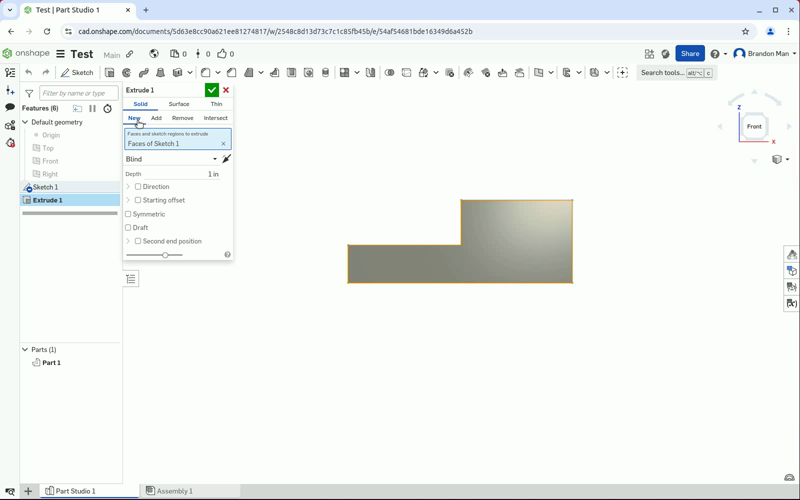
key(tab, 4)
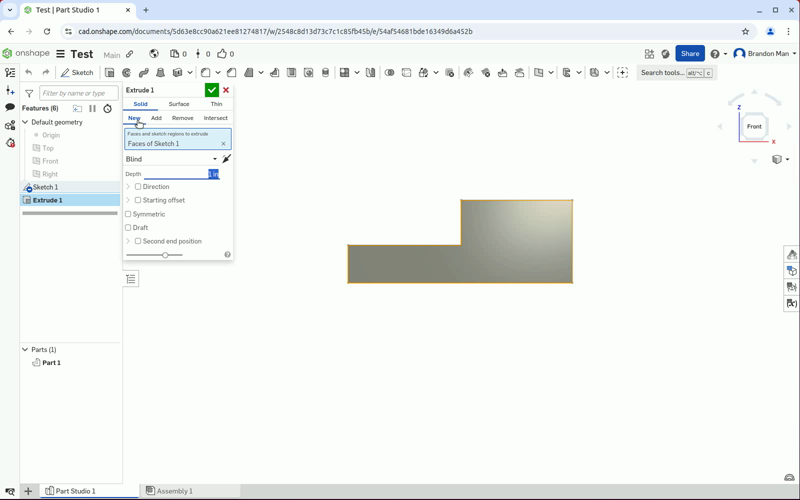
text(15.405)
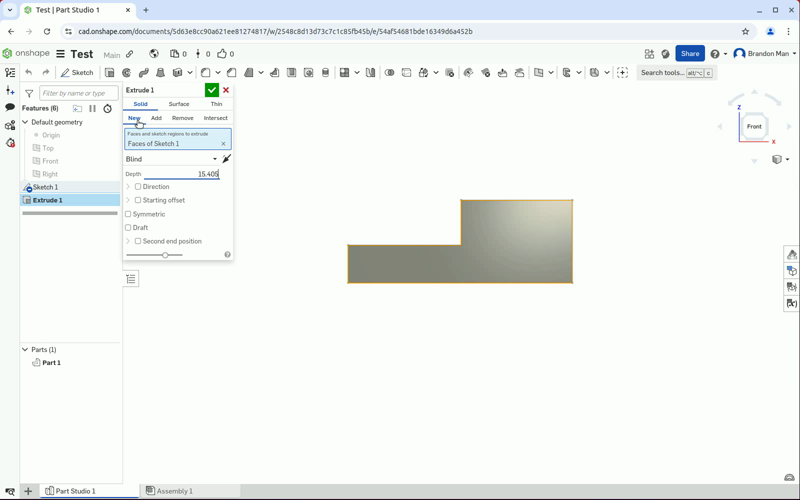
key(enter)
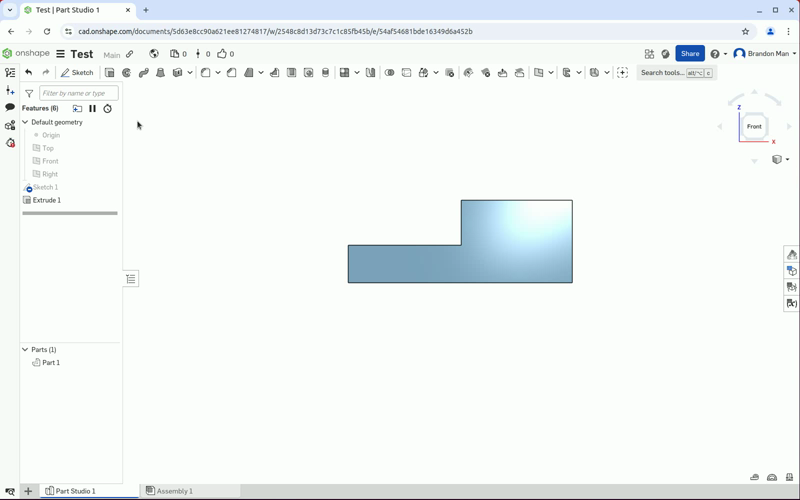
key(shift+h)
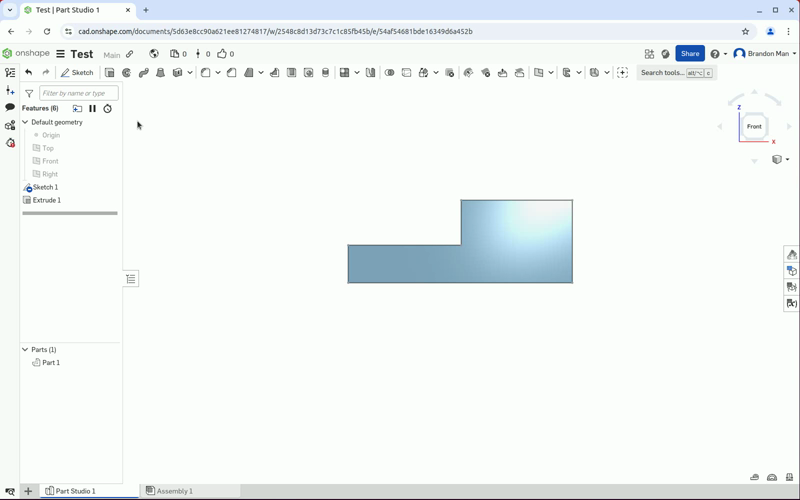
key(shift+h)
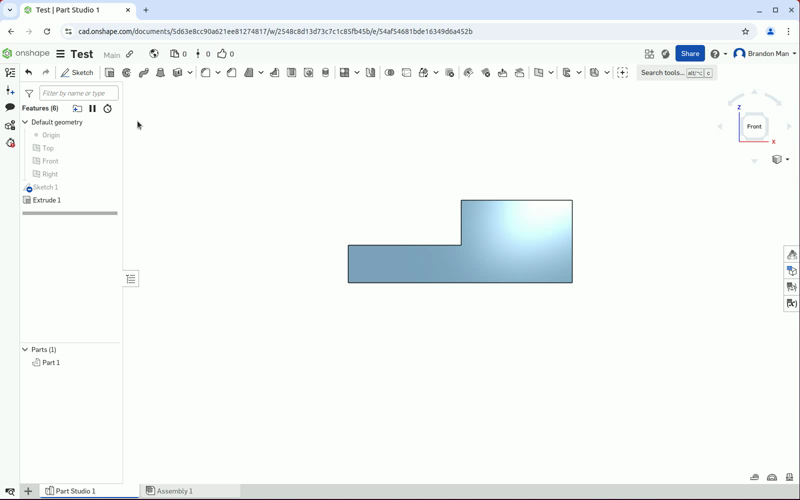
mouse_move(73, 189)
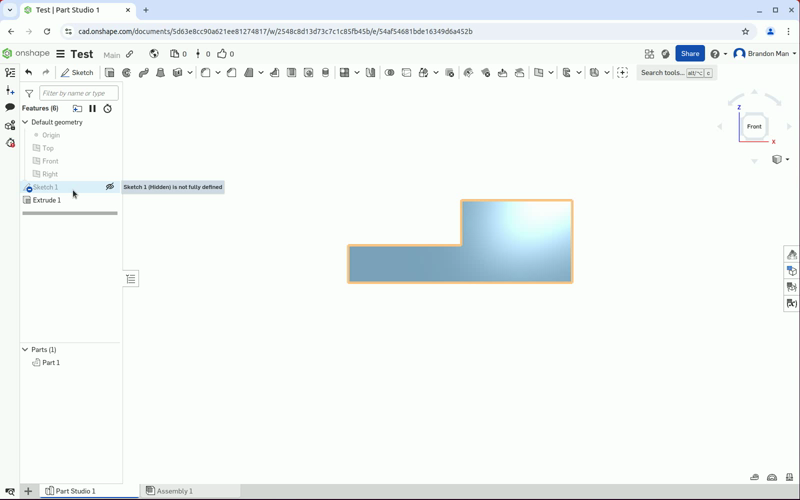
click(73, 189)
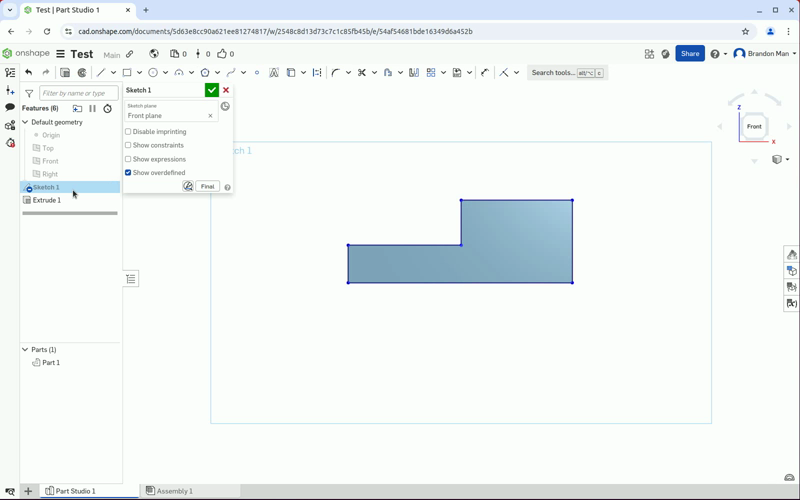
mouse_move(229, 92)
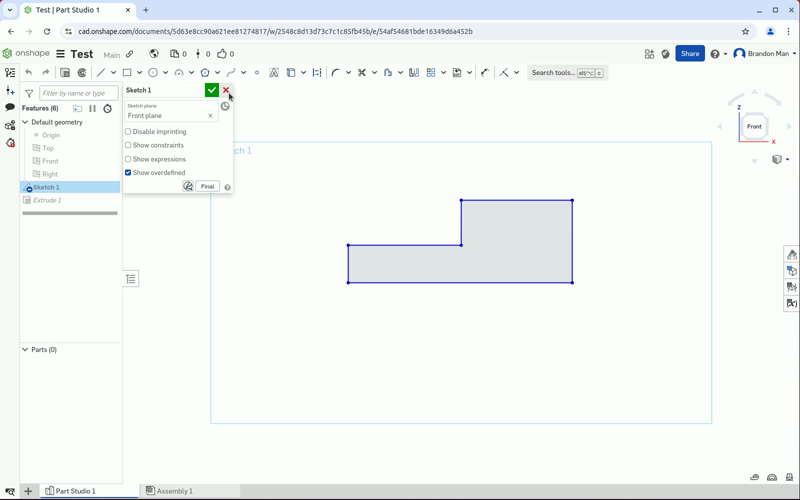
click(229, 92)
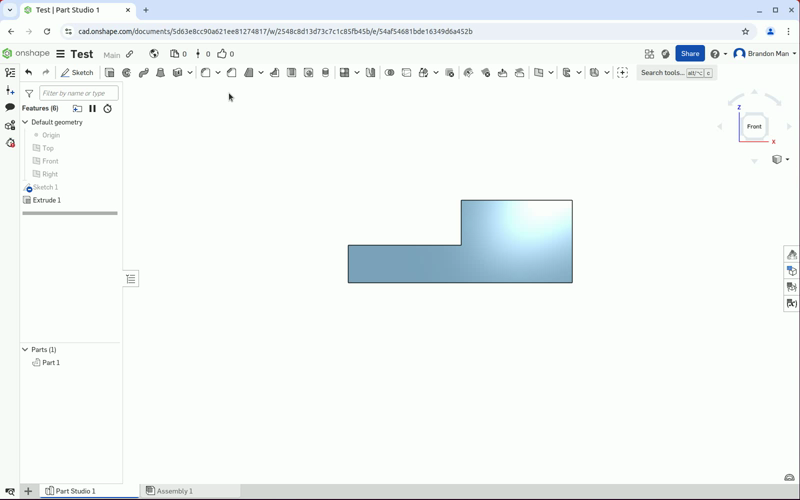
mouse_move(73, 352)
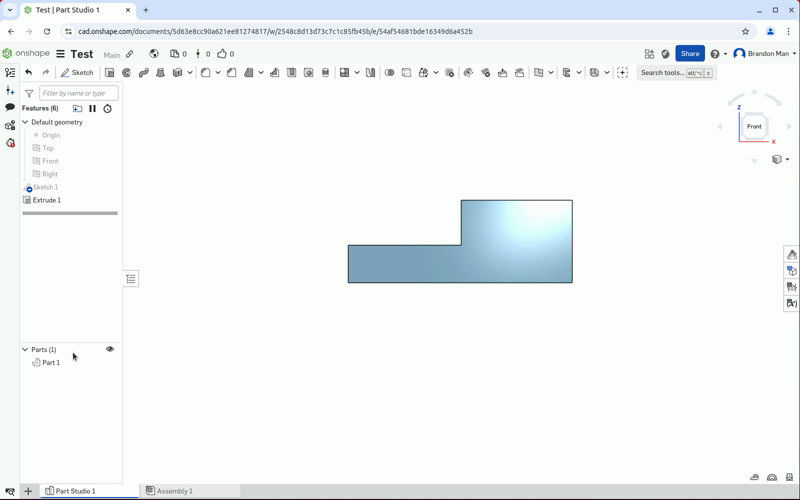
key(y)
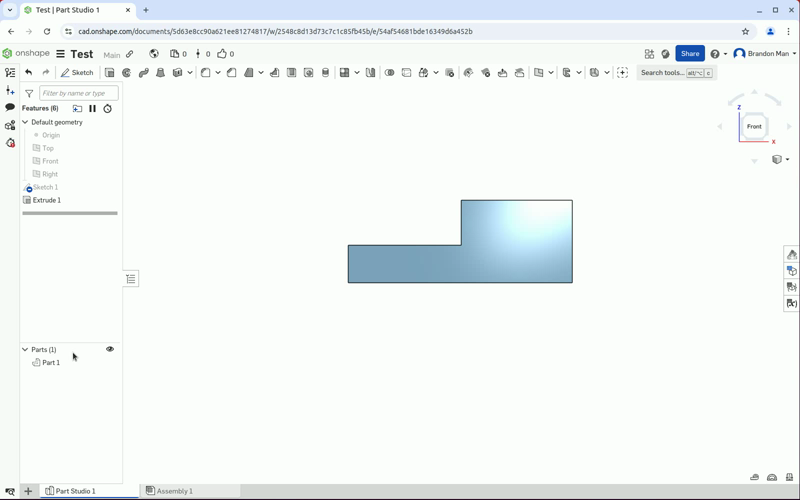
key(shift+p)
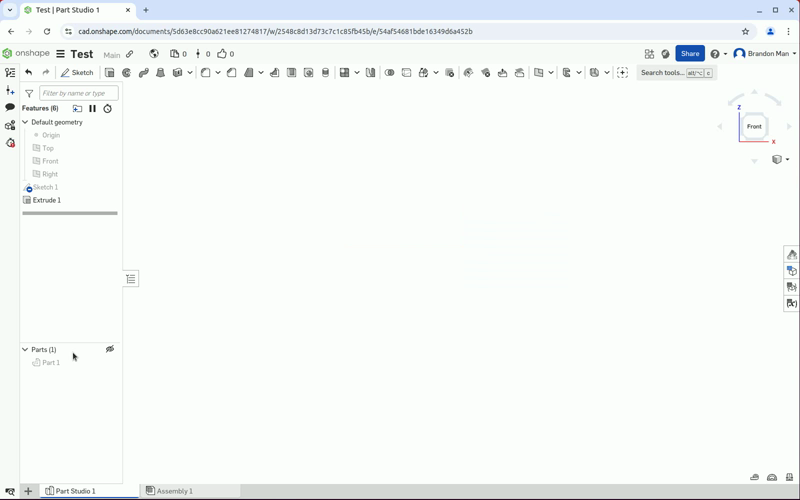
key(space)
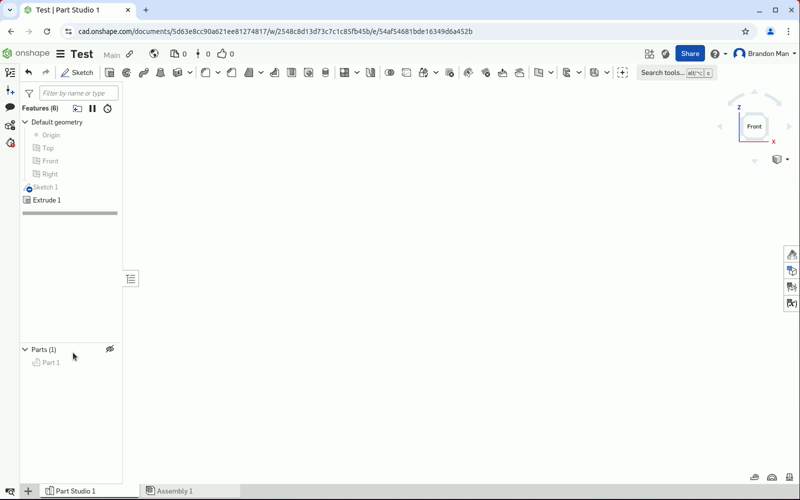
key_down(shift)
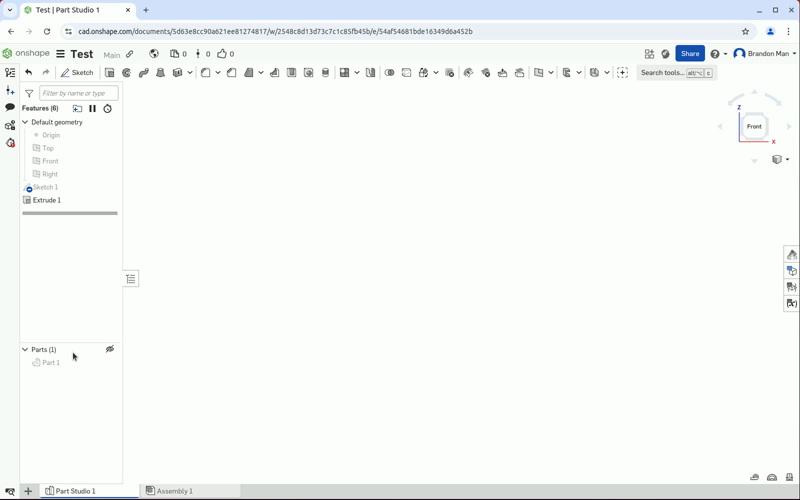
key(left)
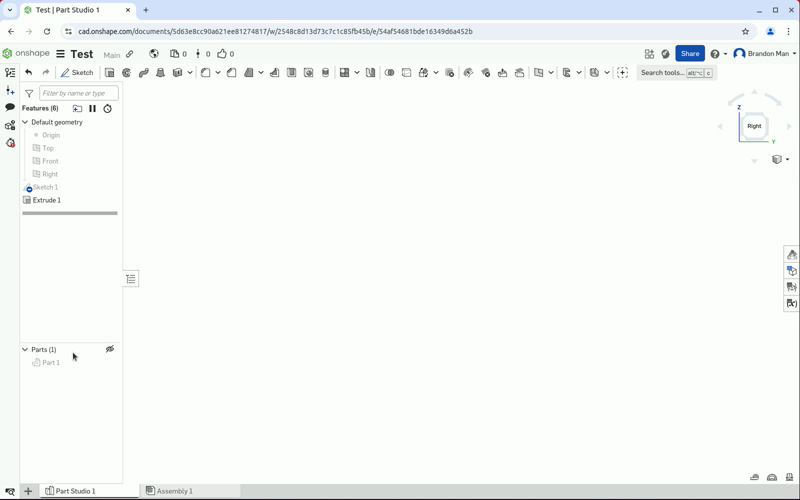
key_up(shift)
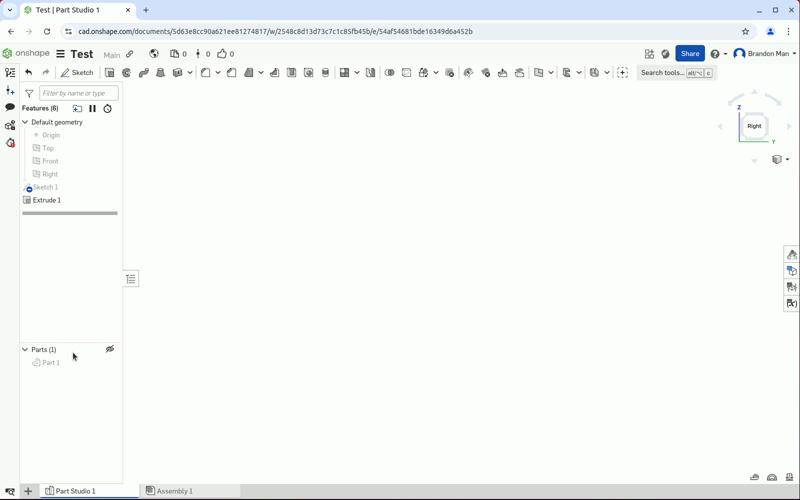
mouse_move(73, 352)
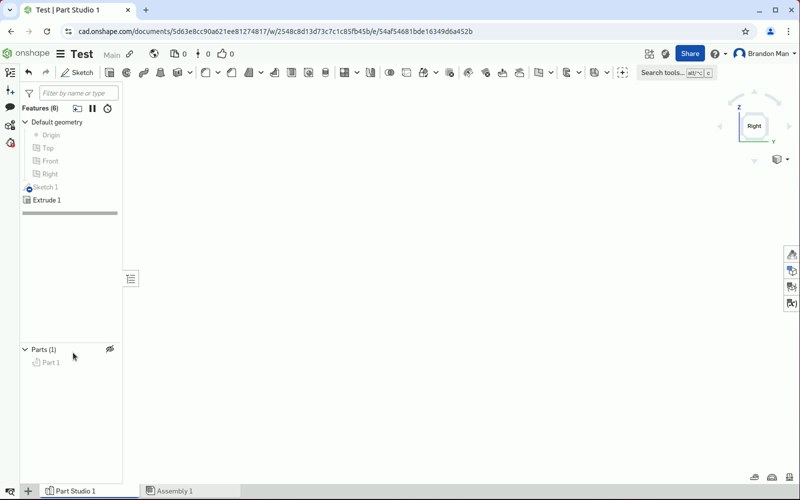
key(shift+y)
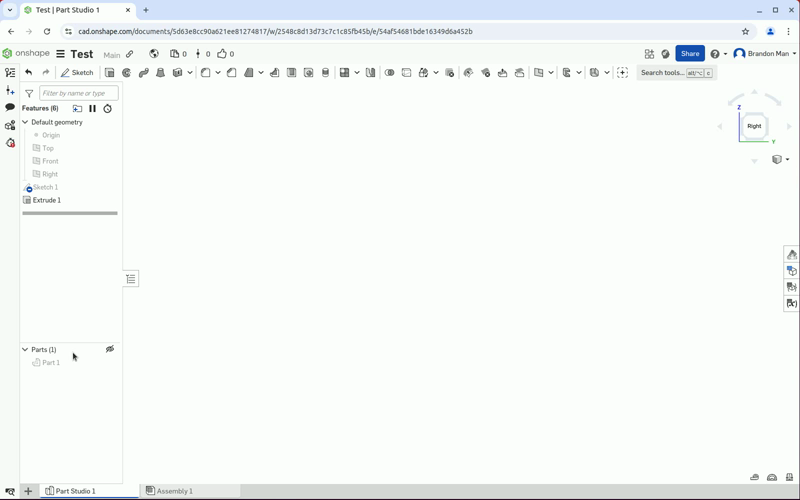
key(shift+s)
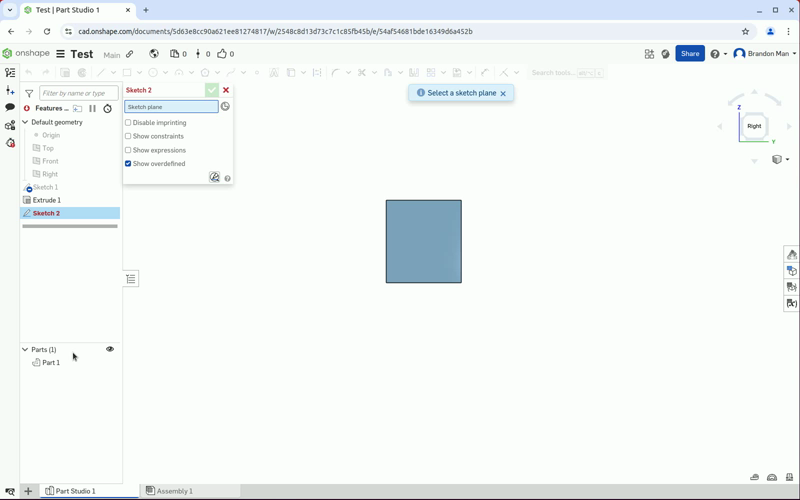
mouse_move(73, 176)
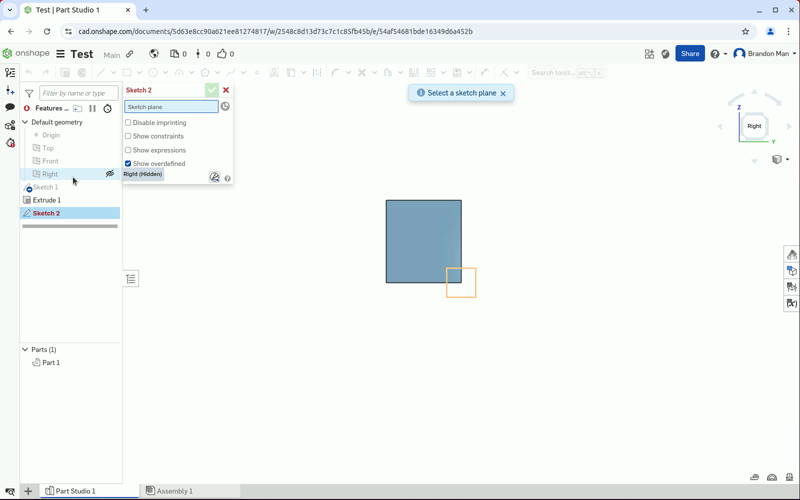
click(73, 176)
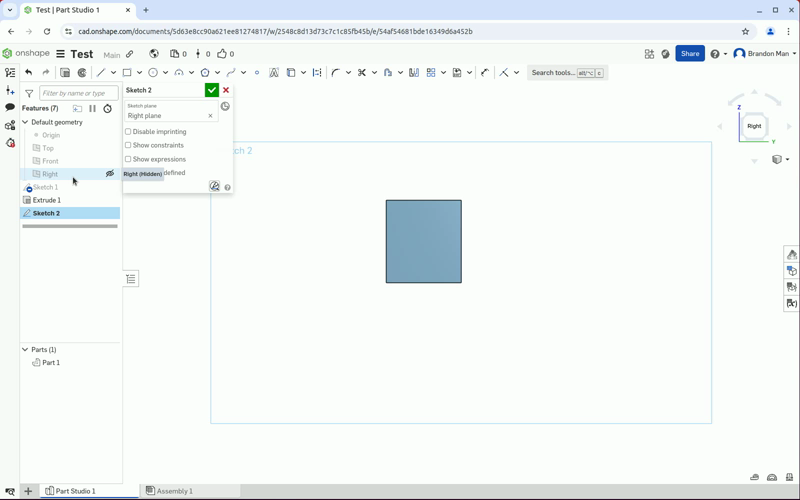
mouse_move(73, 352)
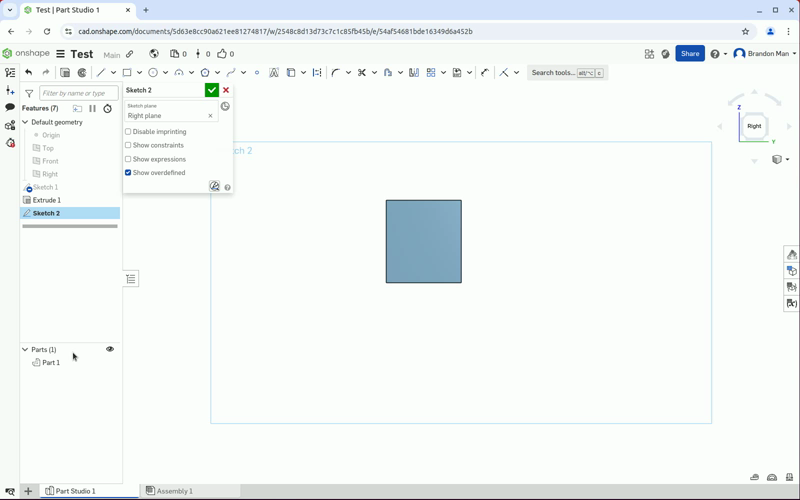
key(y)
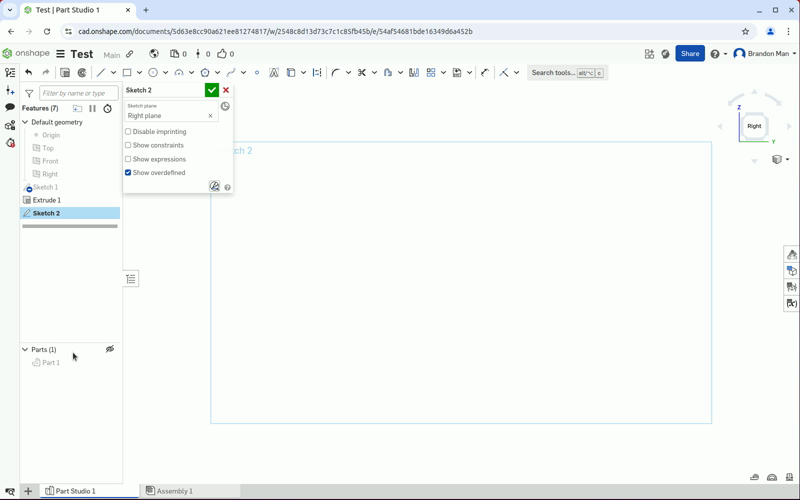
key(l)
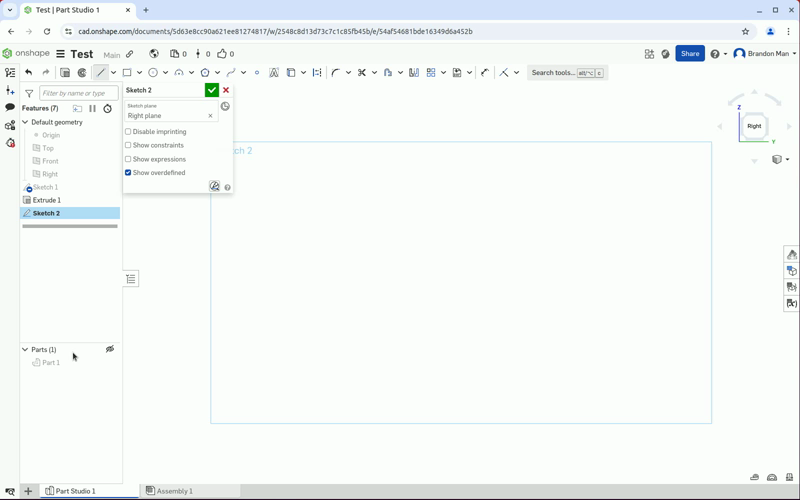
key_down(shift)
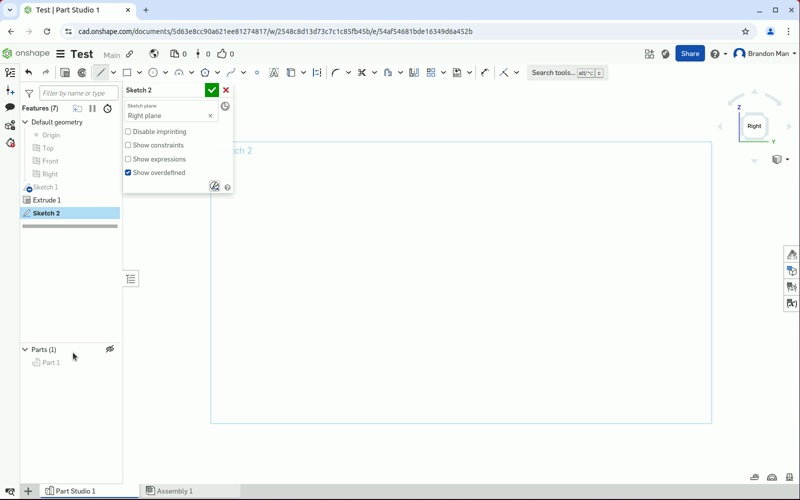
mouse_move(395, 237)
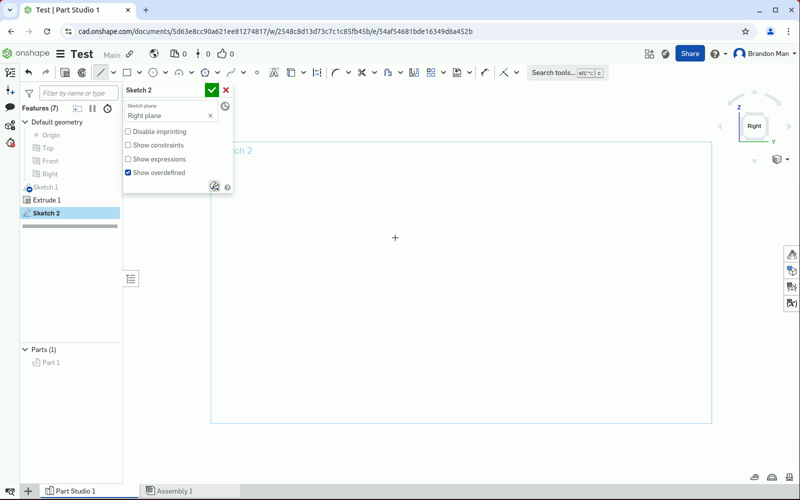
click(395, 237)
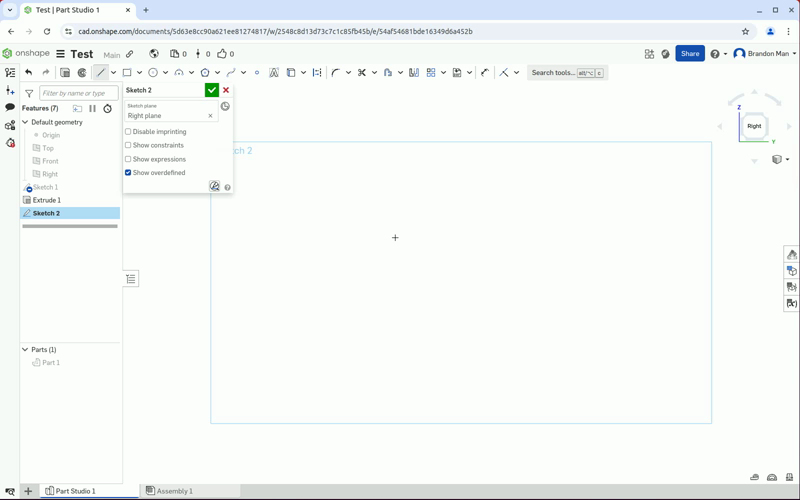
key_up(shift)
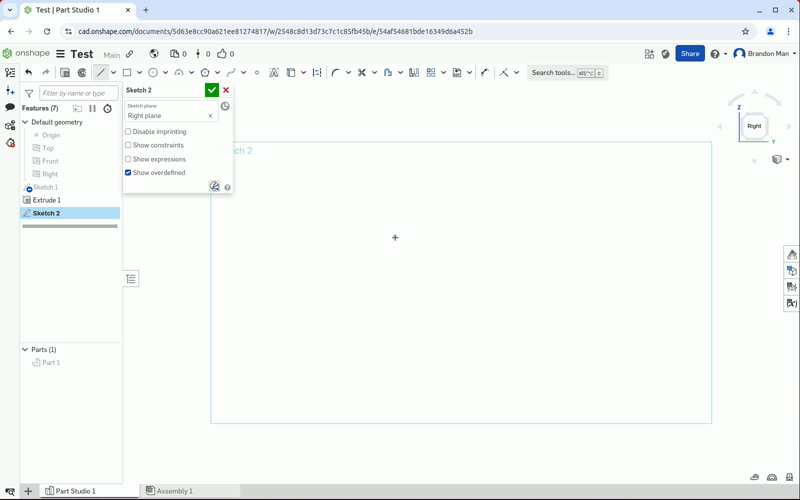
key_down(shift)
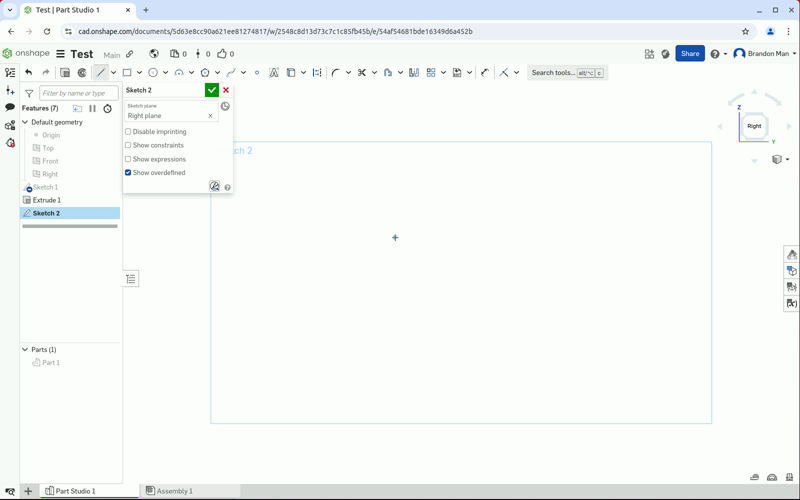
mouse_move(425, 237)
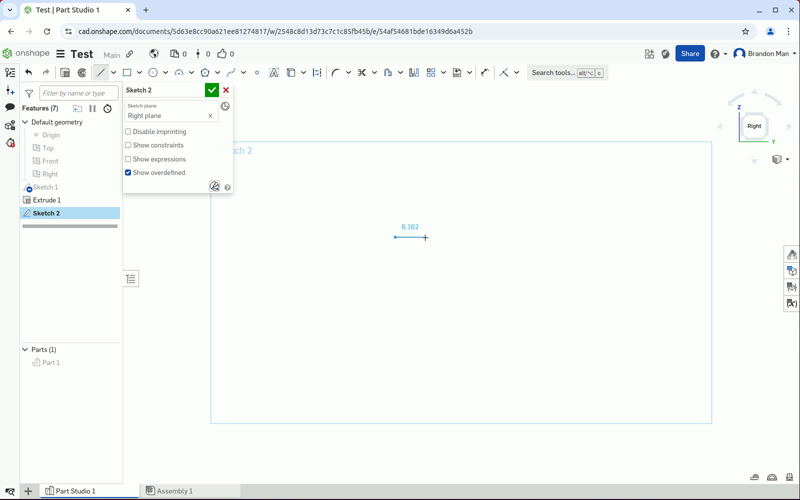
mouse_move(446, 237)
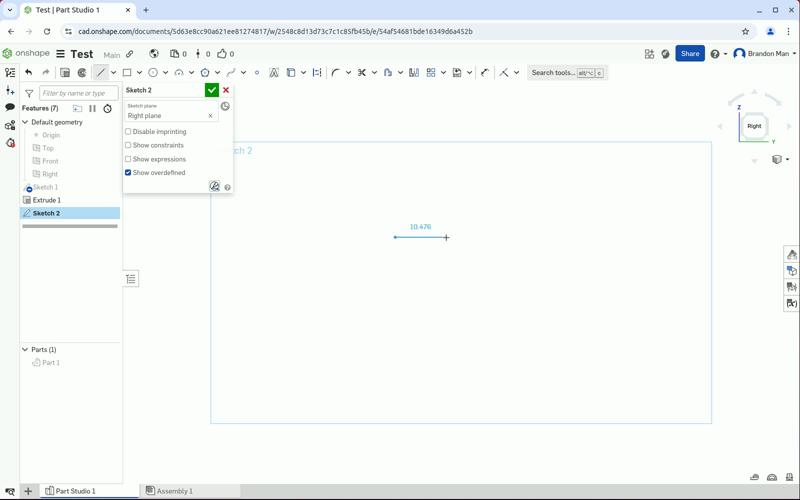
click(446, 237)
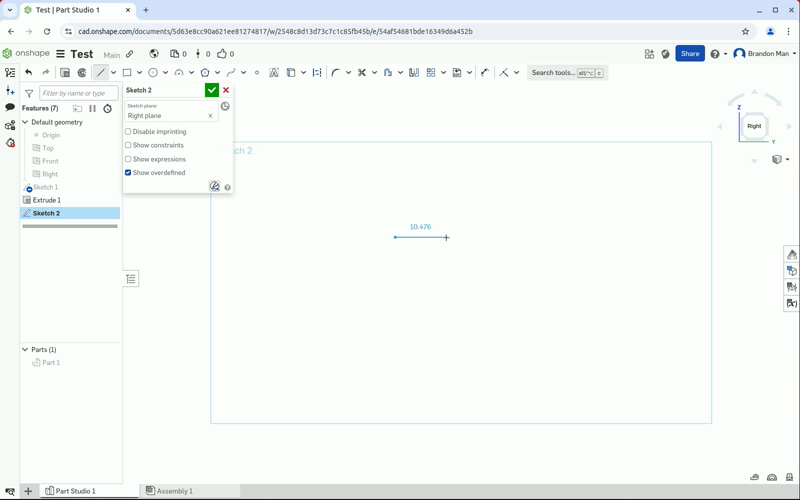
key_up(shift)
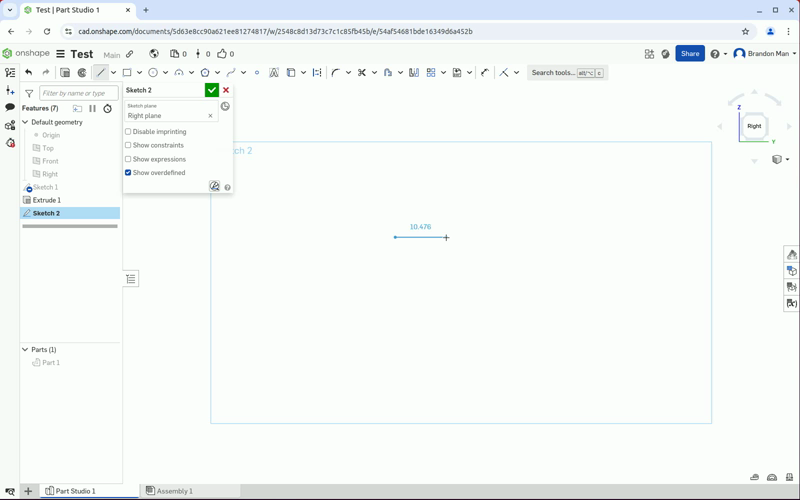
key_down(shift)
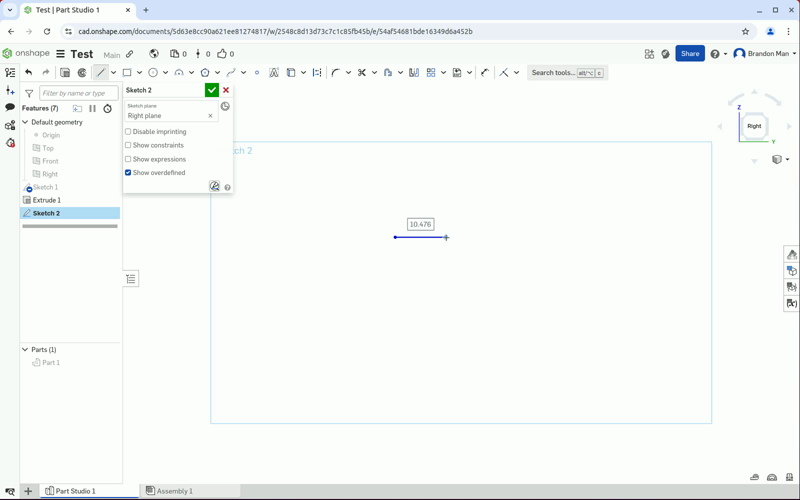
mouse_move(476, 237)
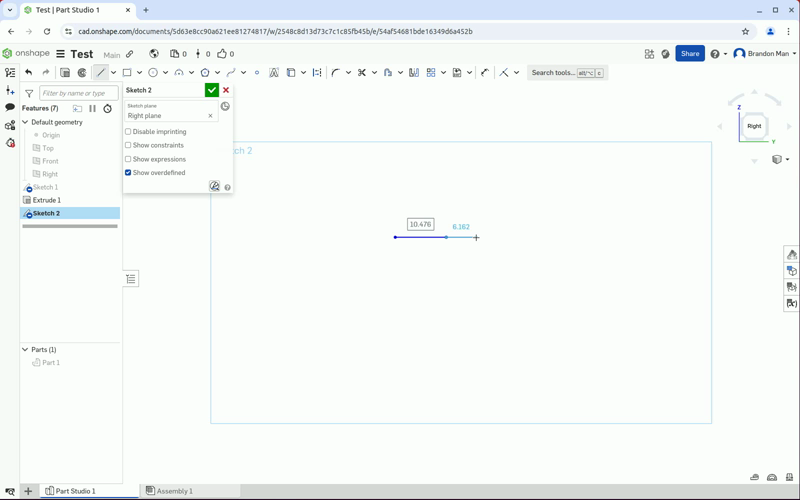
mouse_move(446, 208)
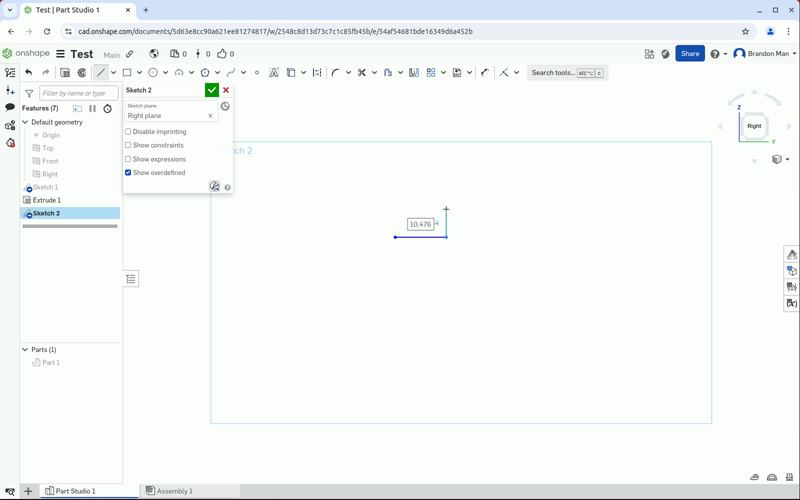
click(446, 208)
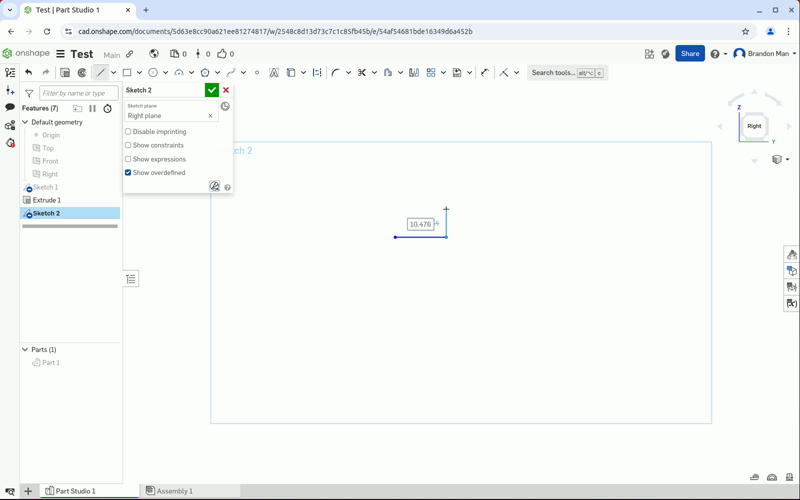
key_up(shift)
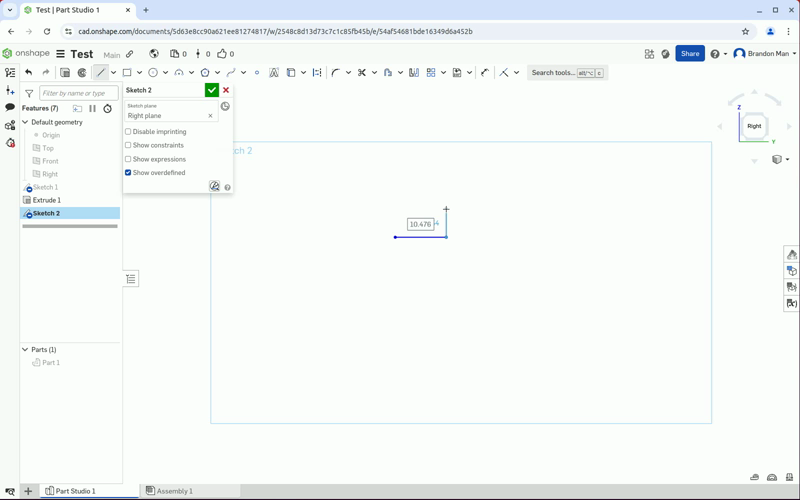
key_down(shift)
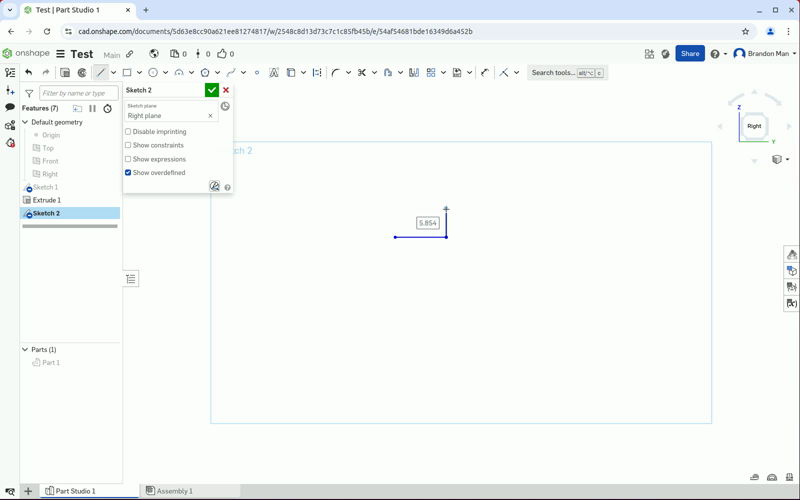
mouse_move(476, 208)
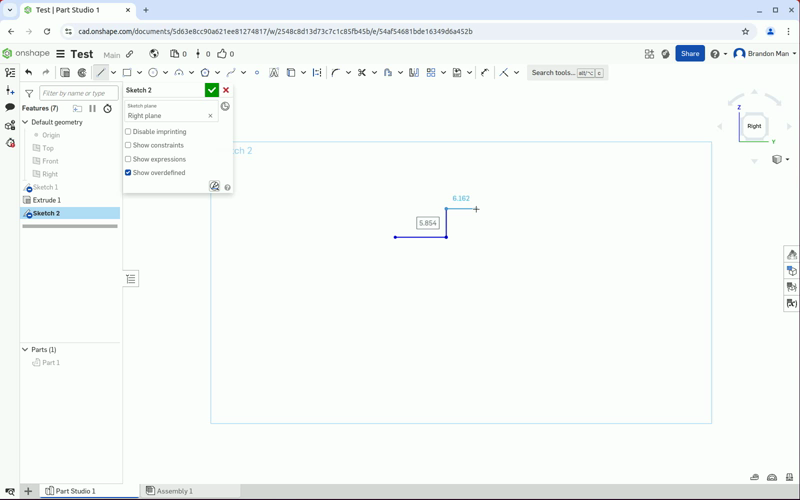
mouse_move(395, 208)
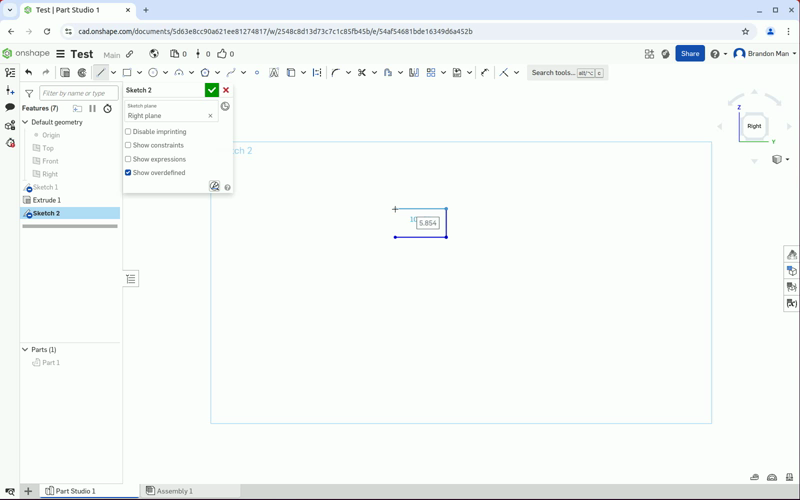
click(395, 208)
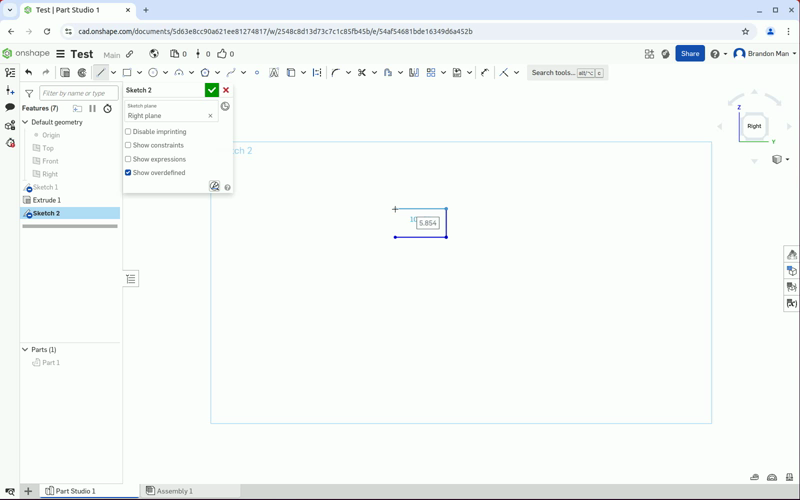
key_up(shift)
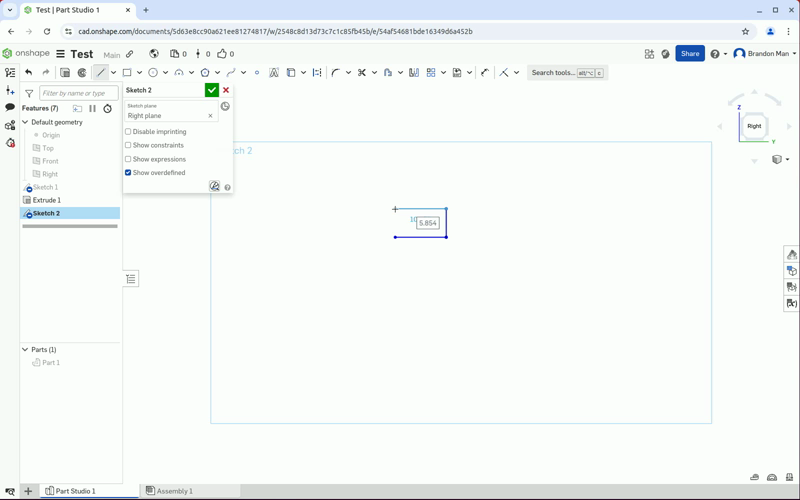
mouse_move(425, 208)
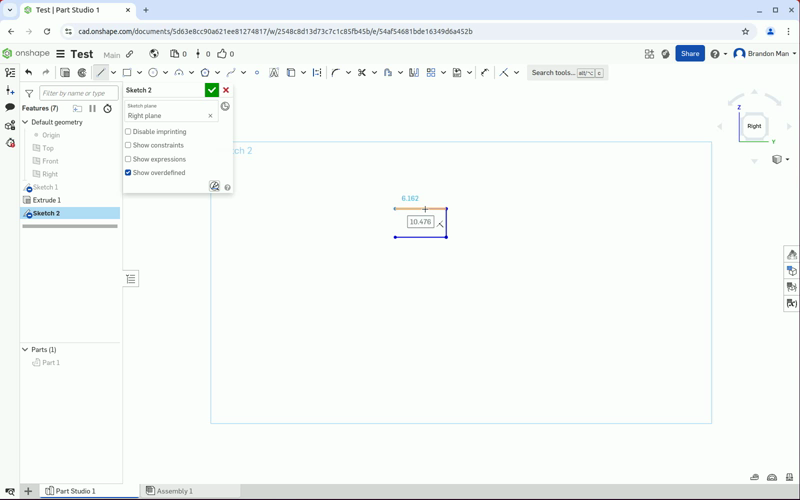
key_down(shift)
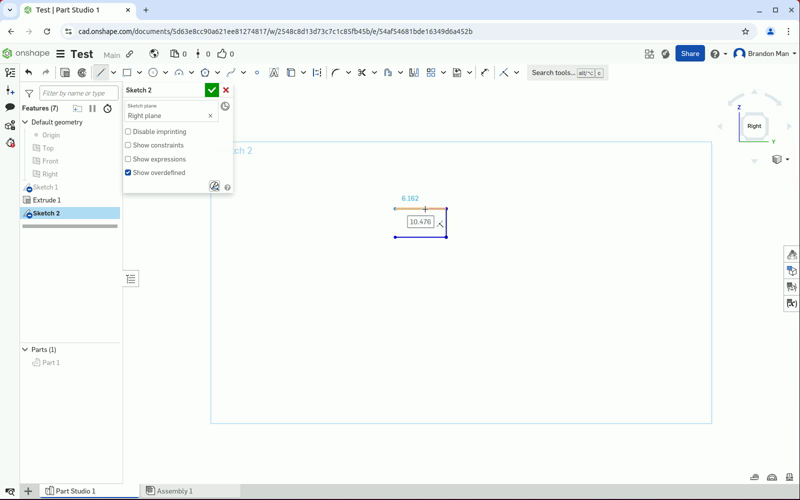
mouse_move(395, 237)
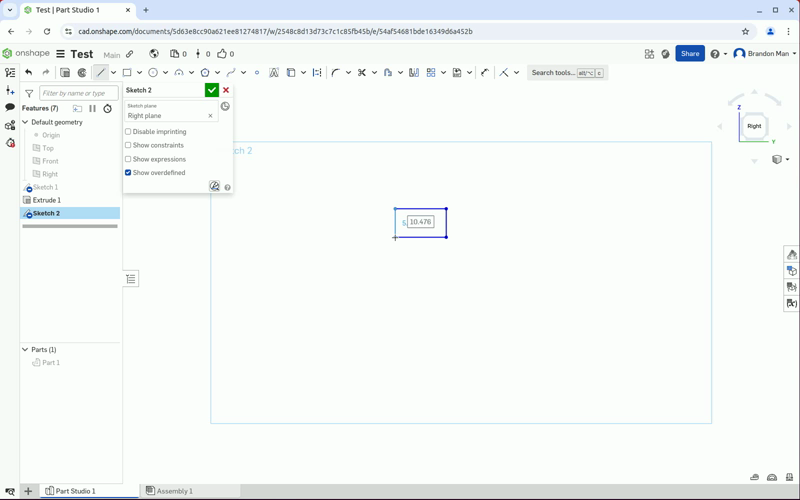
key_up(shift)
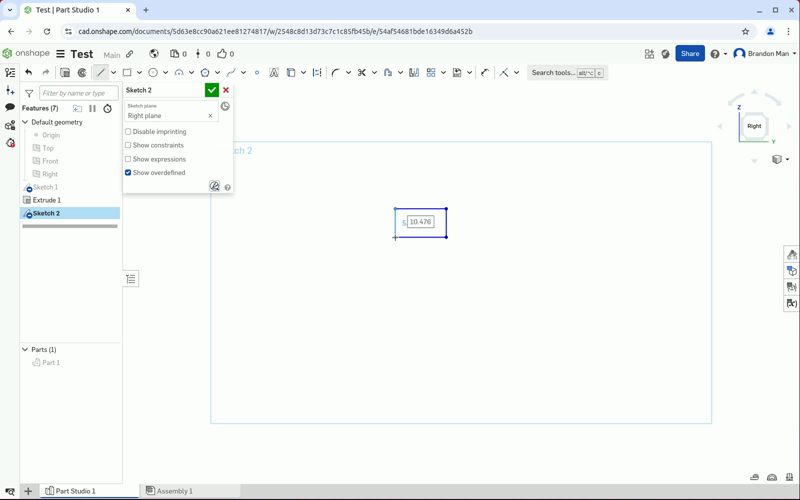
click(395, 237)
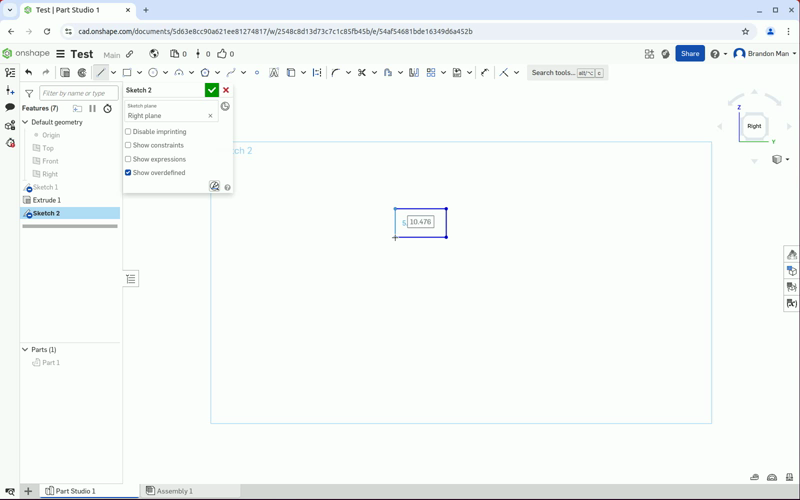
key(esc)
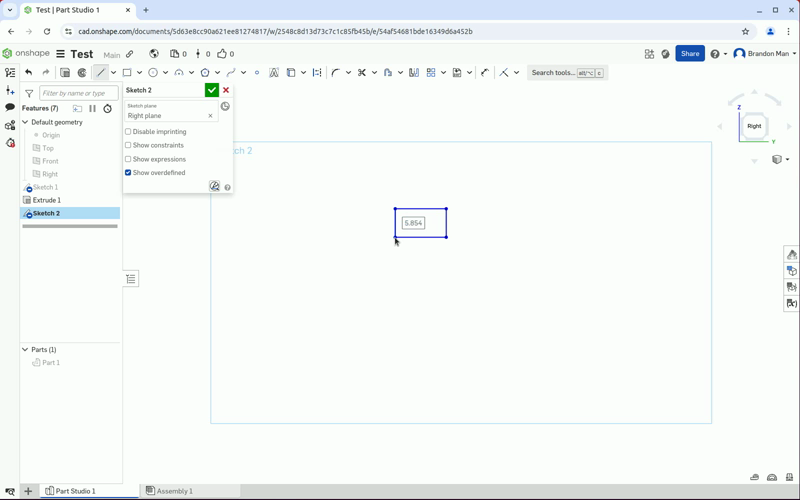
mouse_move(414, 216)
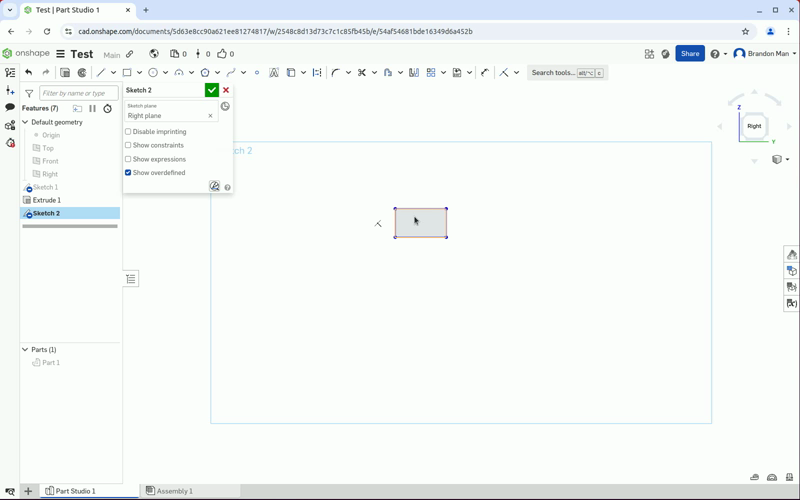
scroll(6)
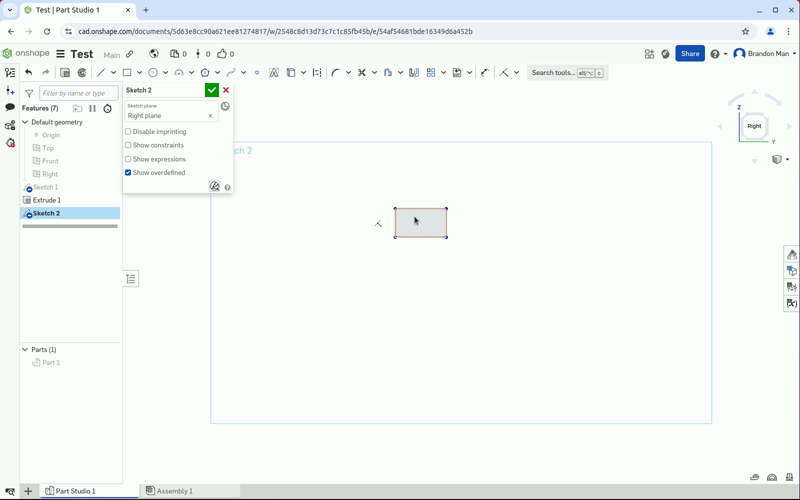
scroll(6)
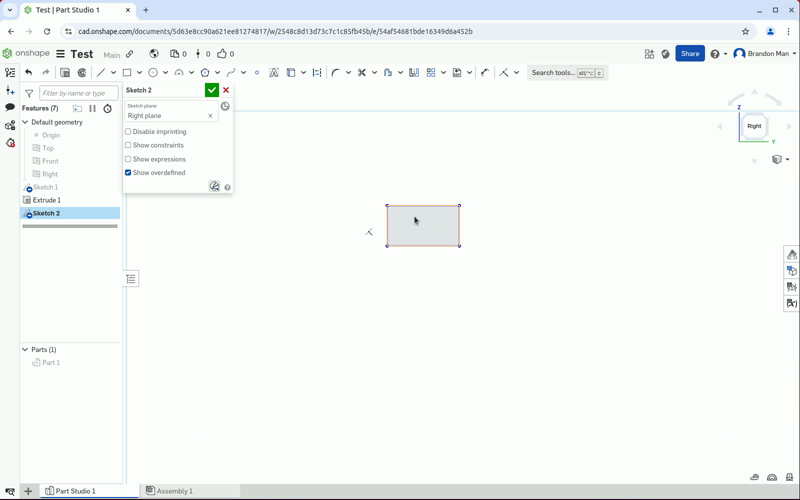
scroll(6)
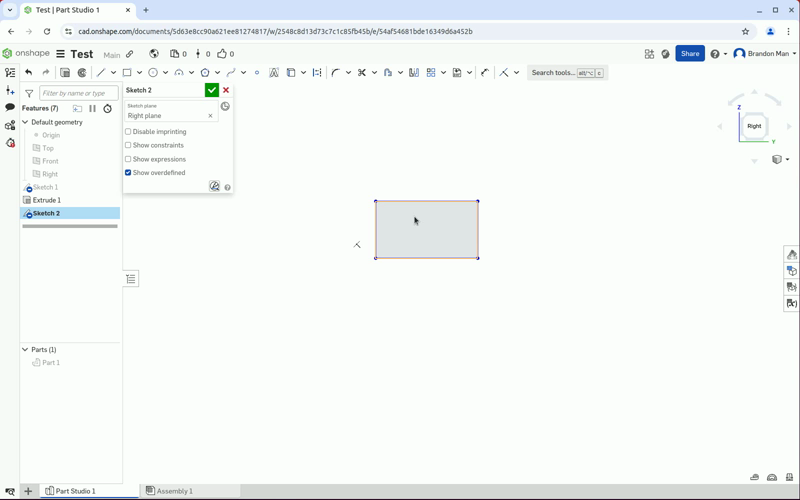
scroll(6)
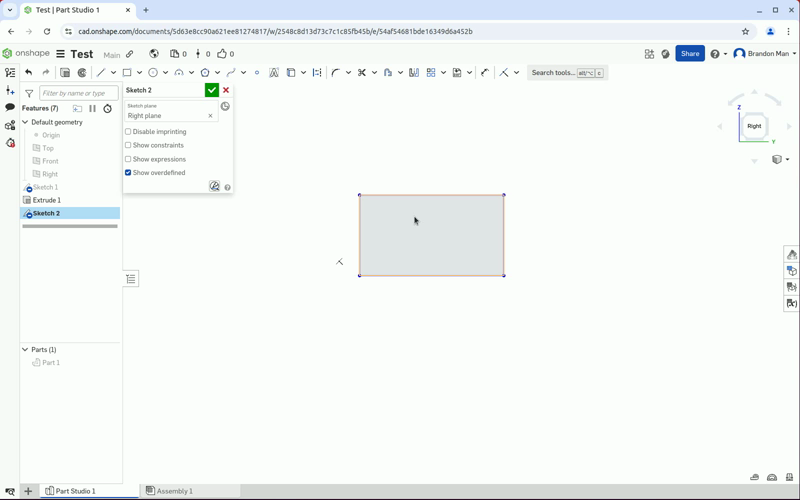
scroll(6)
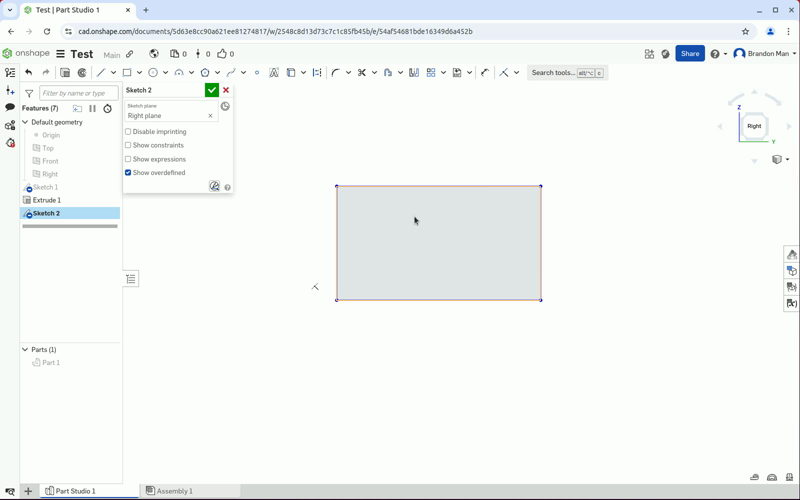
scroll(6)
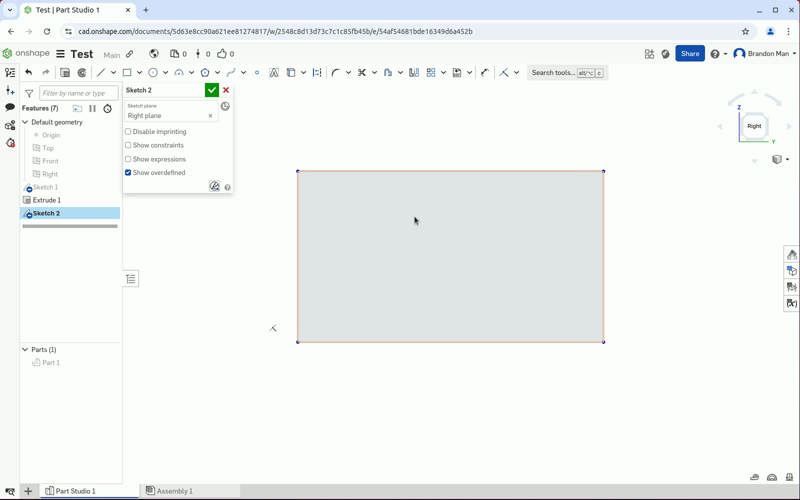
scroll(6)
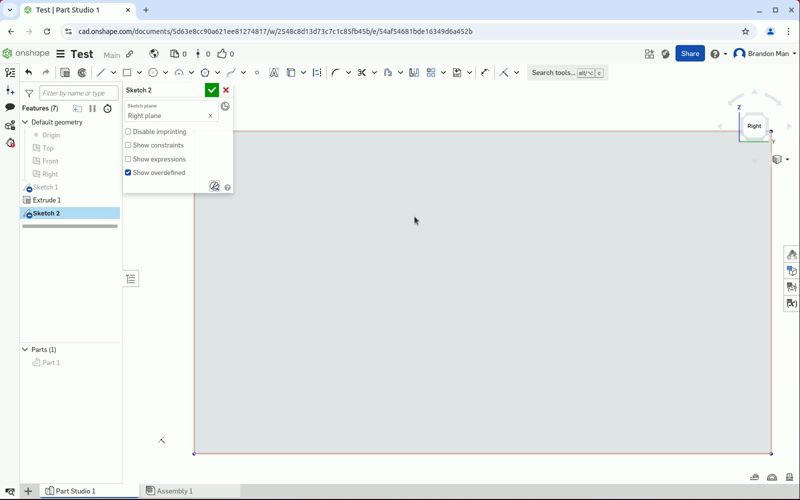
click(414, 216)
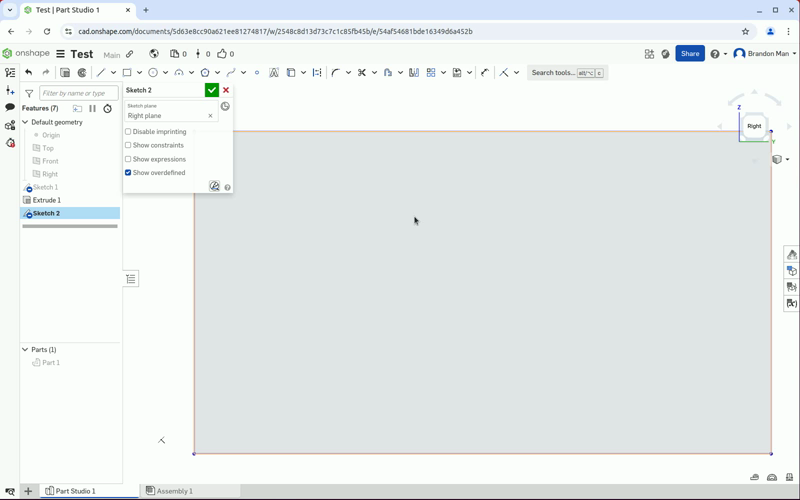
scroll(-6)
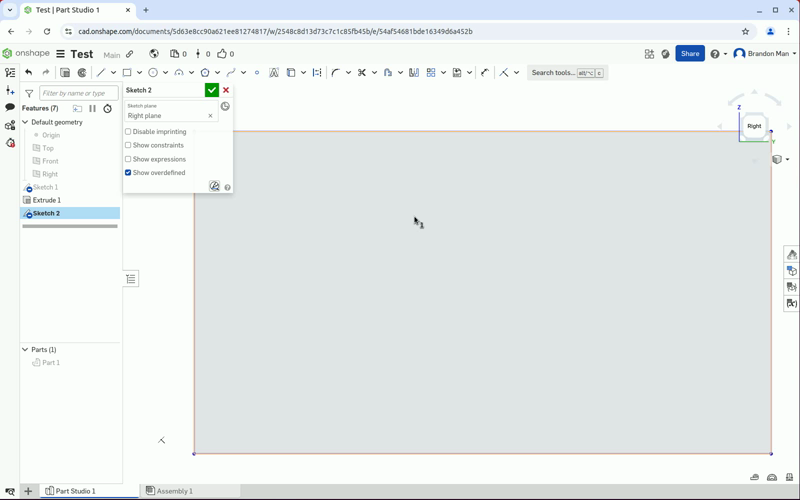
scroll(-6)
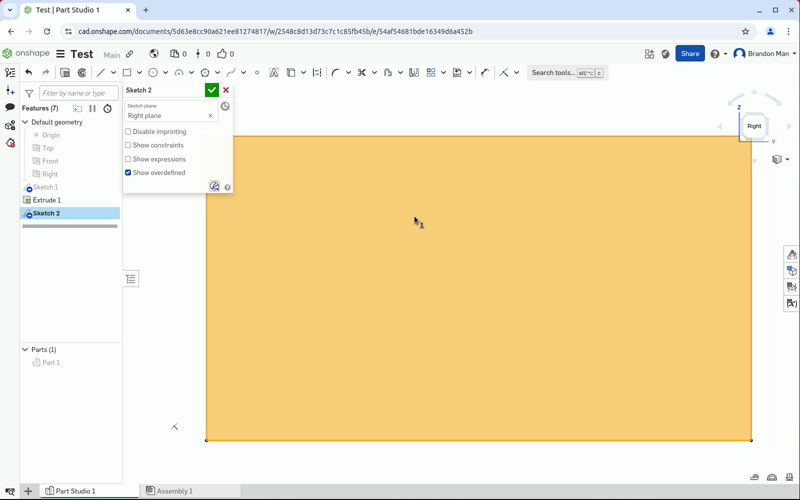
scroll(-6)
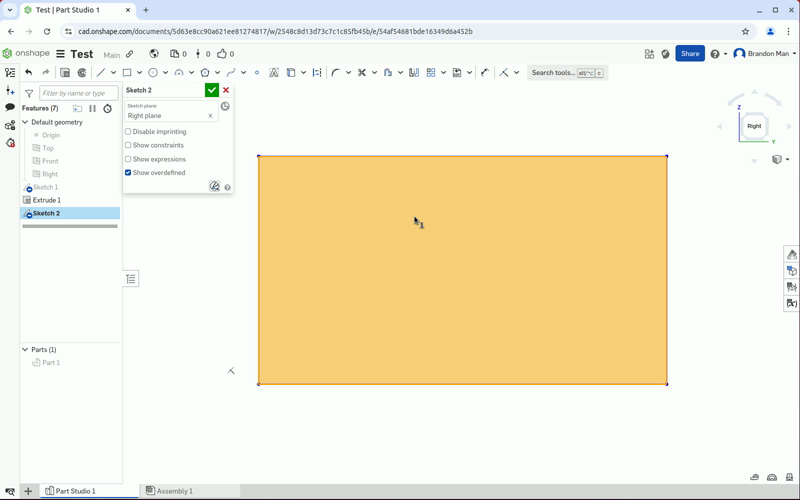
scroll(-6)
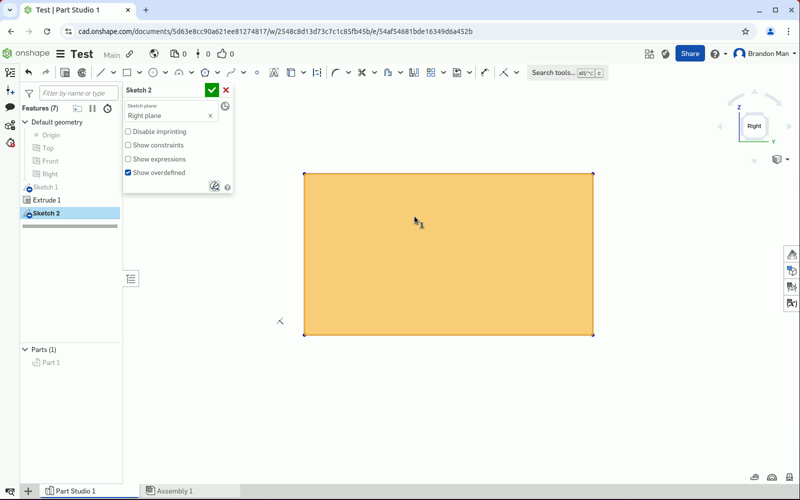
scroll(-6)
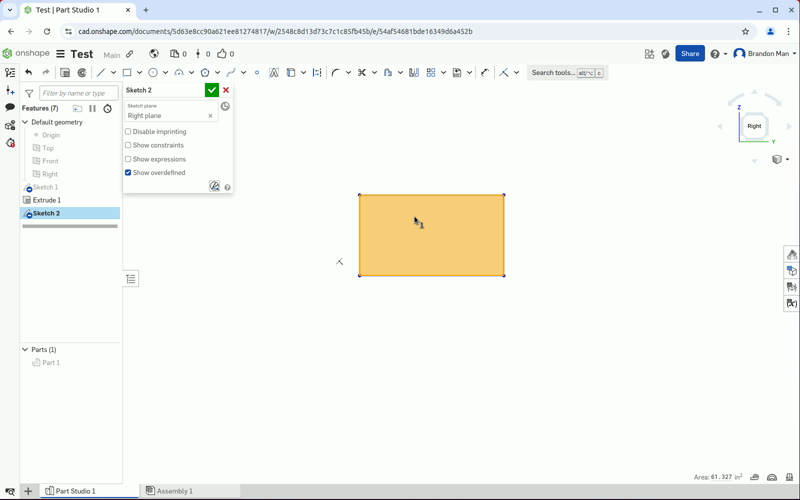
scroll(-6)
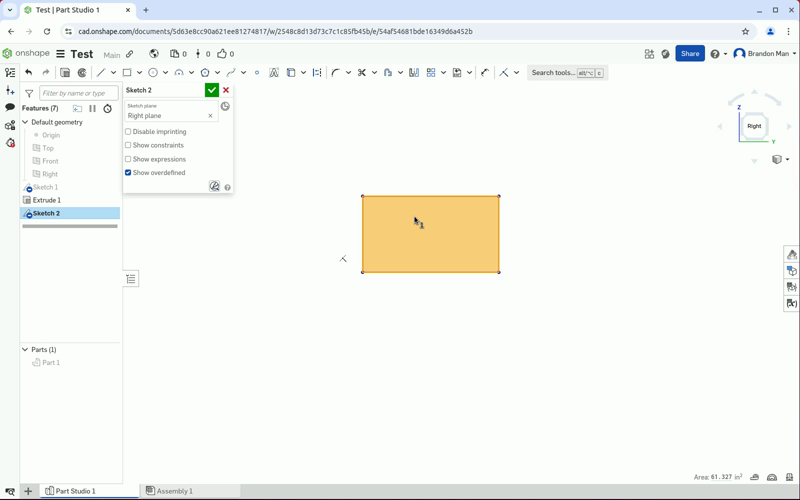
scroll(-6)
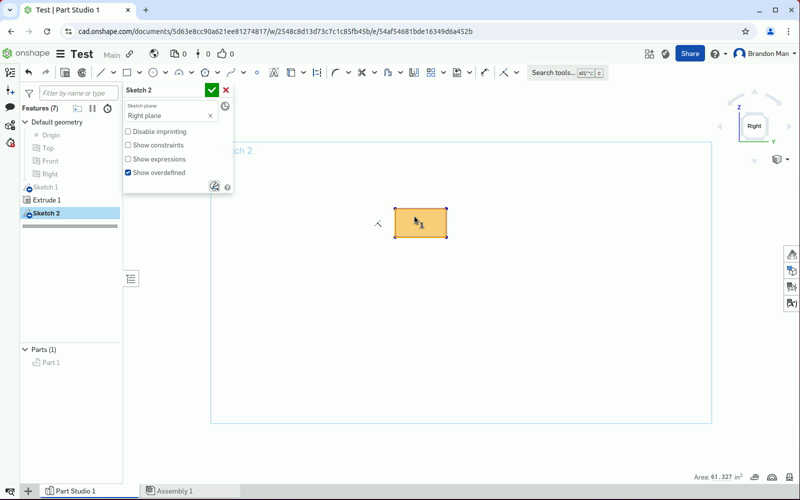
mouse_move(73, 352)
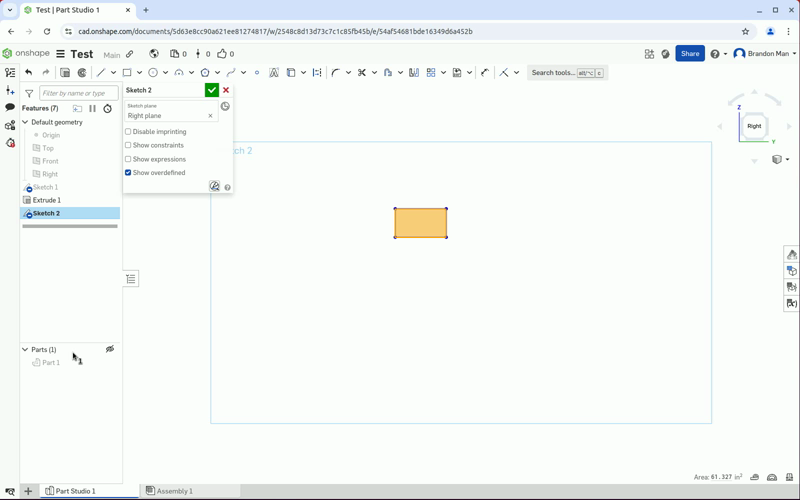
key(shift+y)
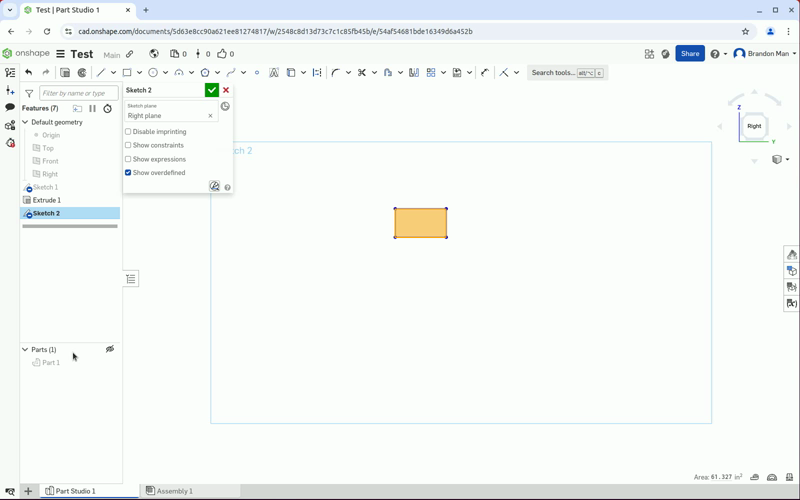
key(shift+e)
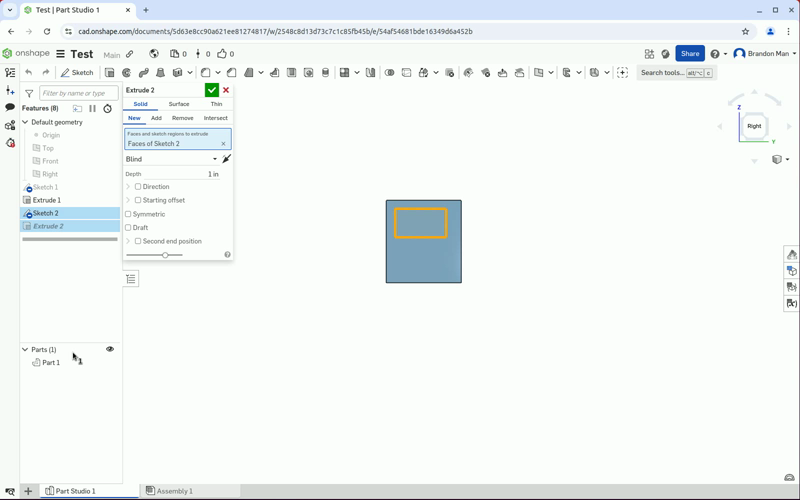
mouse_move(143, 106)
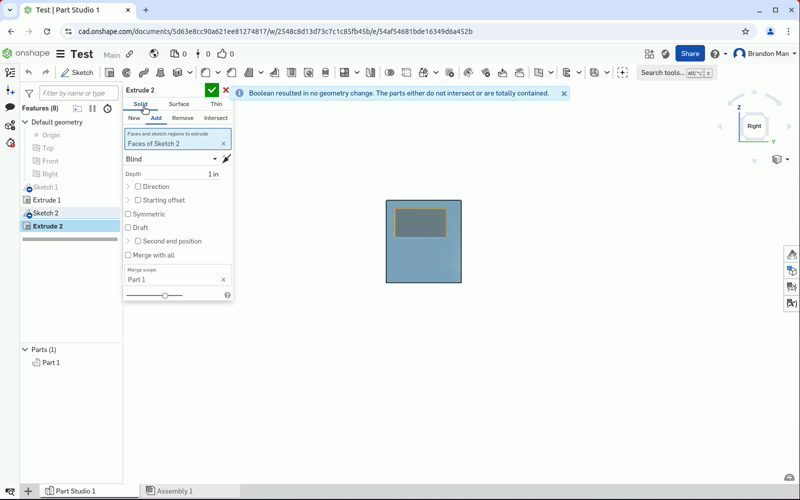
click(143, 106)
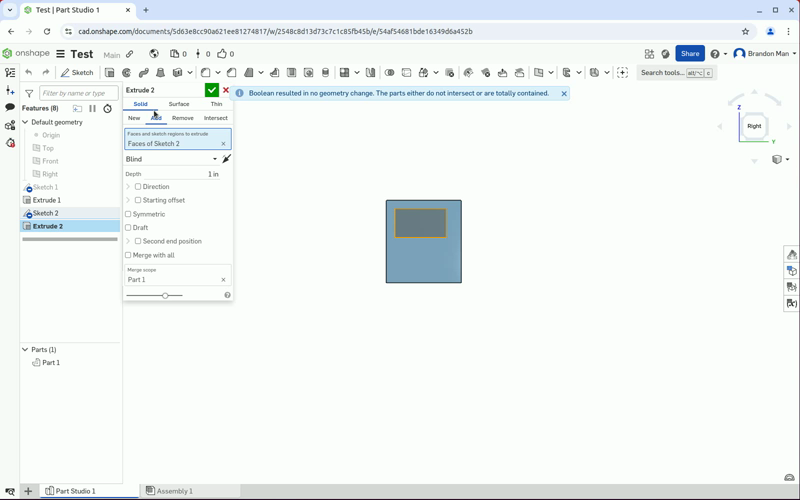
mouse_move(186, 120)
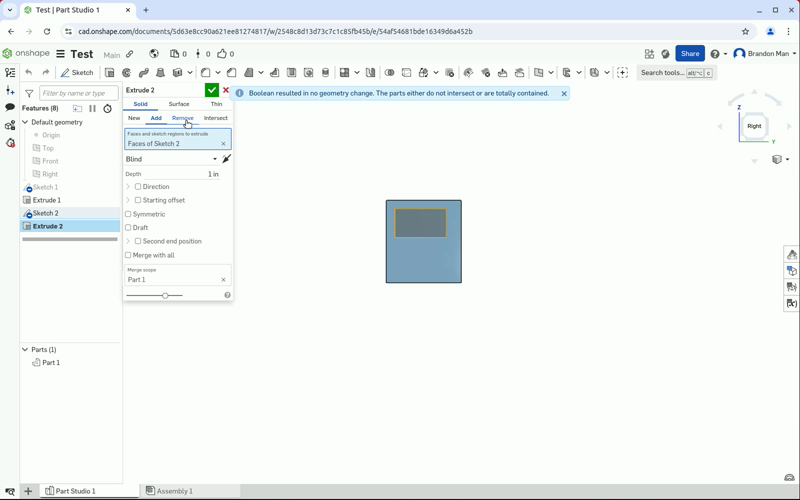
click(186, 120)
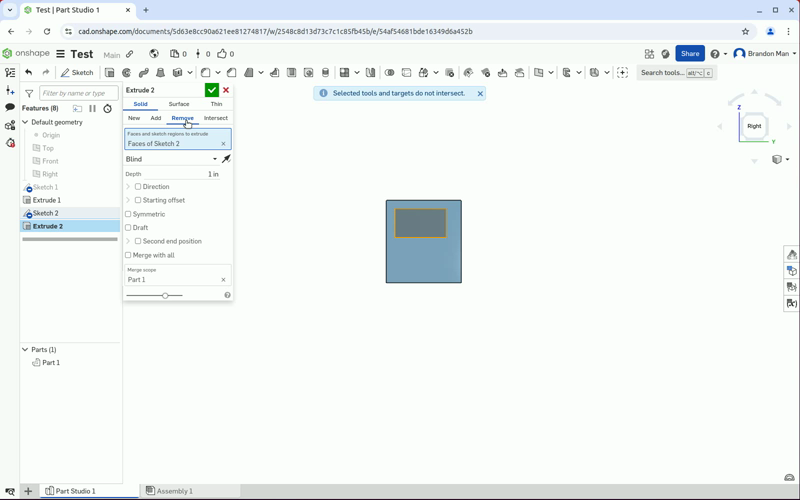
key(tab, 4)
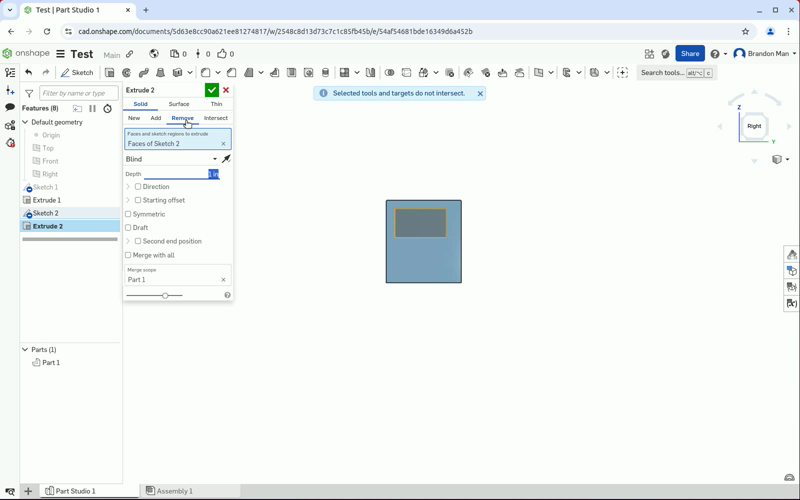
text(-28.163)
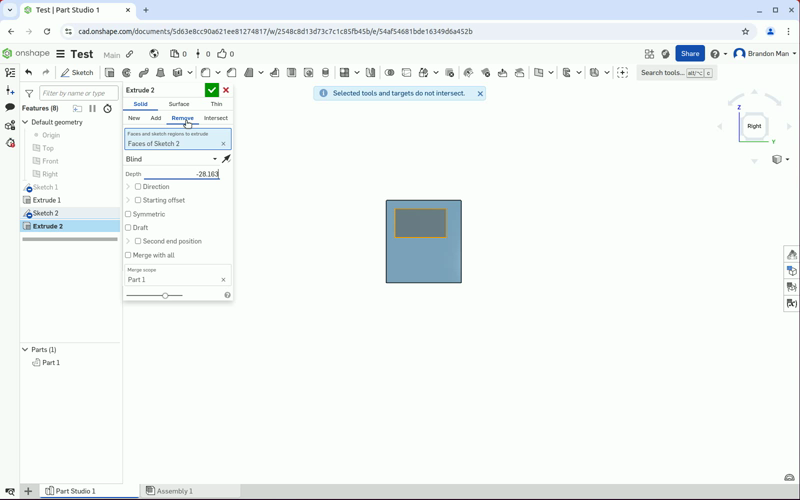
key(tab, 6)
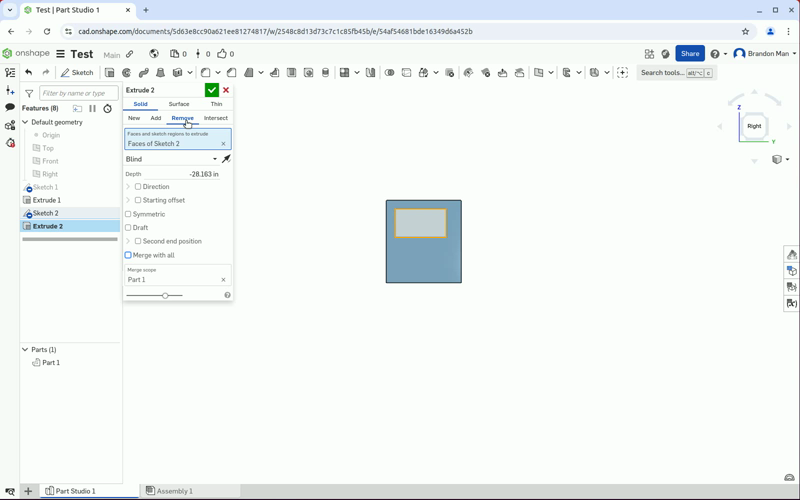
key(space)
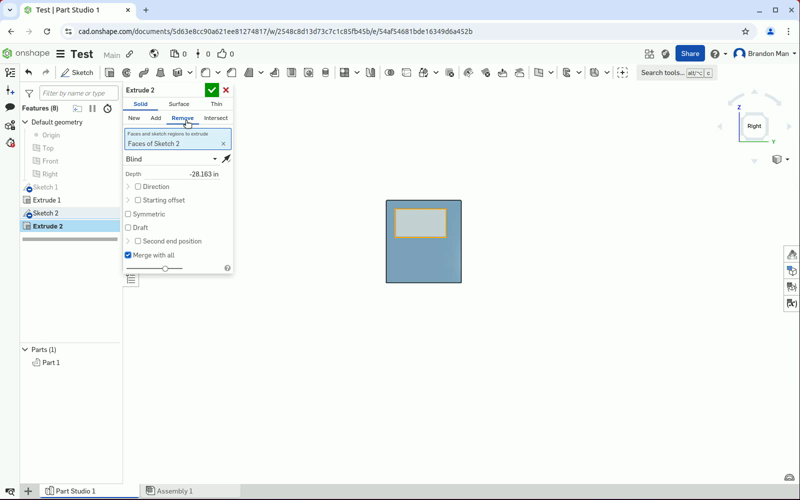
key(enter)
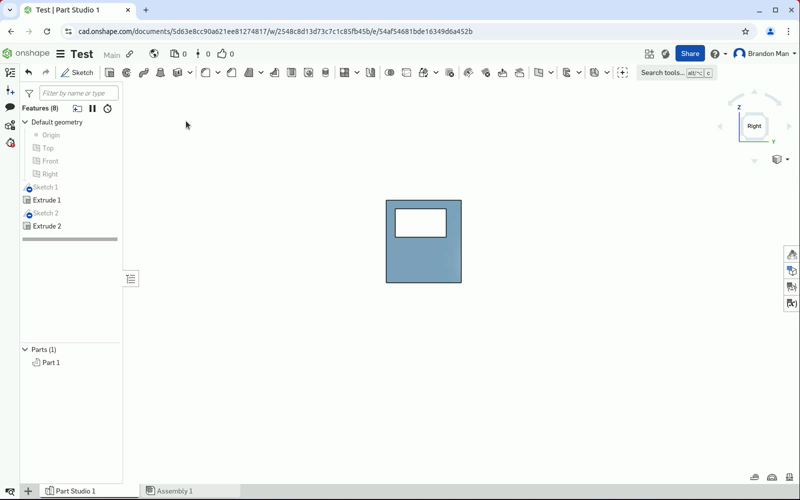
key(shift+h)
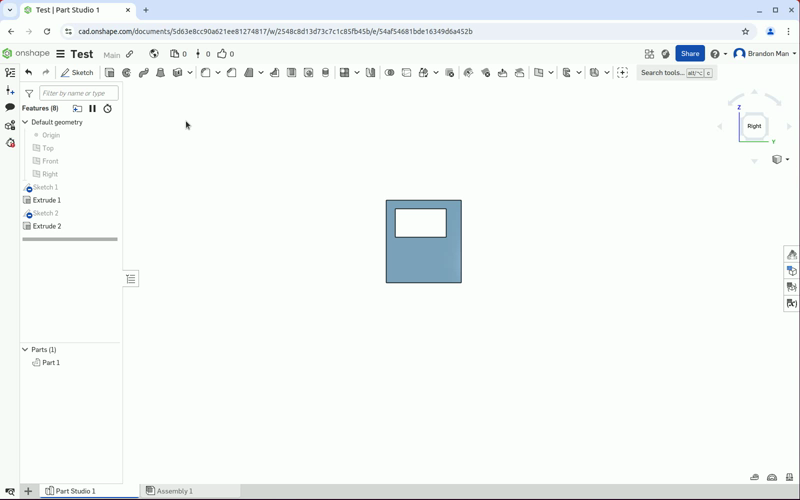
key(shift+h)
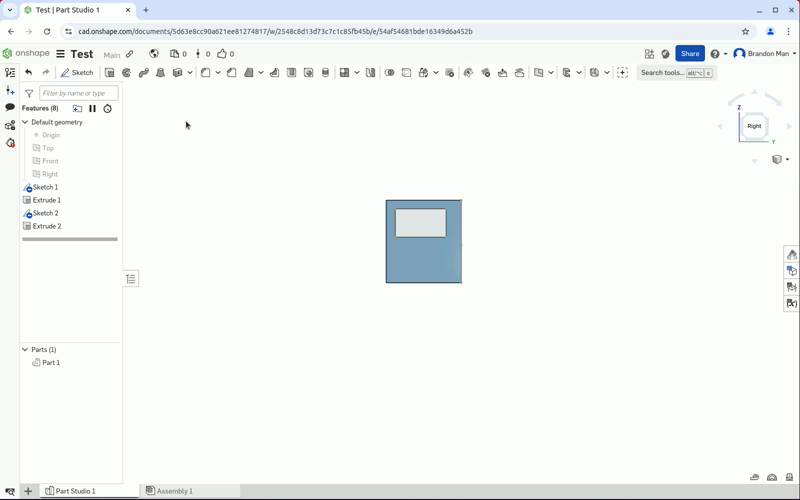
key(shift+7)
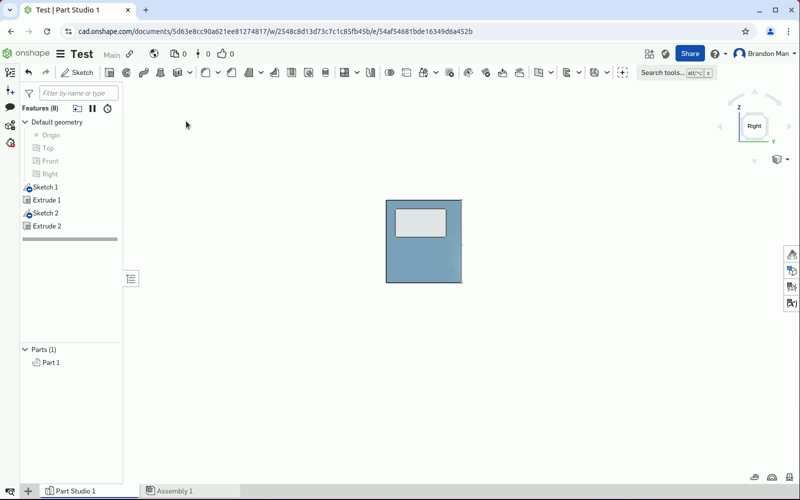
key(right, 2)
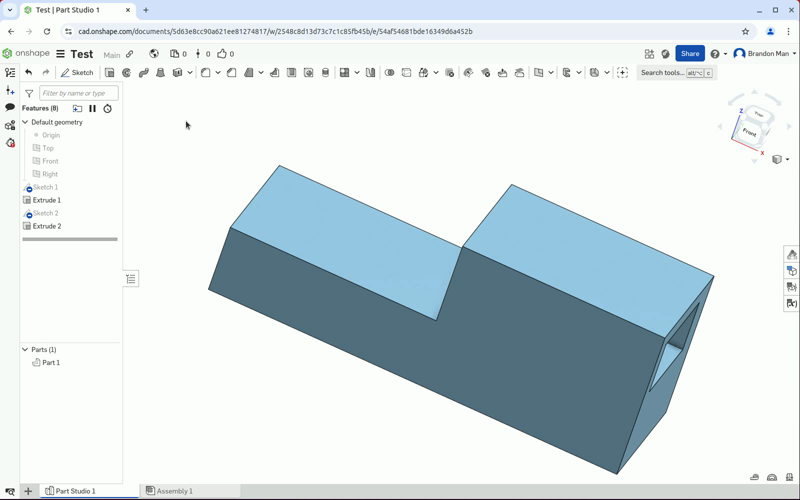
key(down, 2)
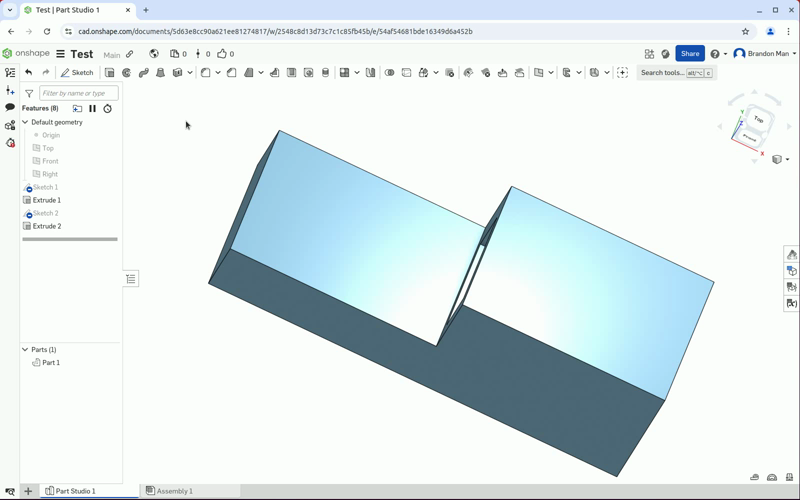
key(up, 2)
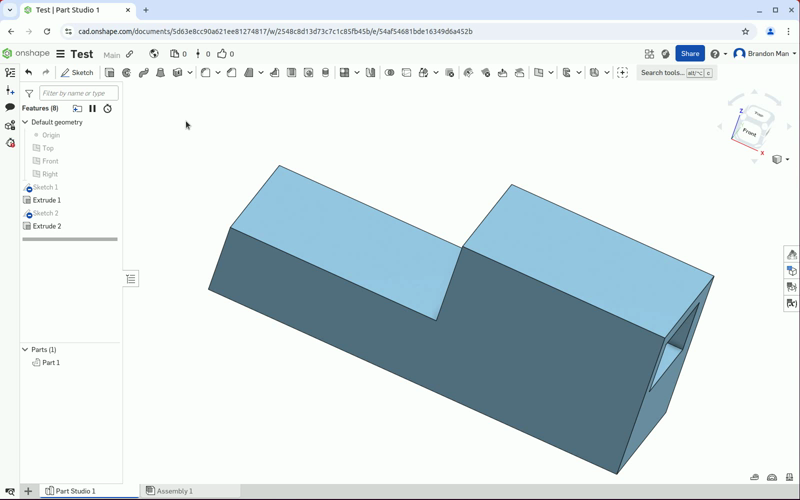
key(left, 2)
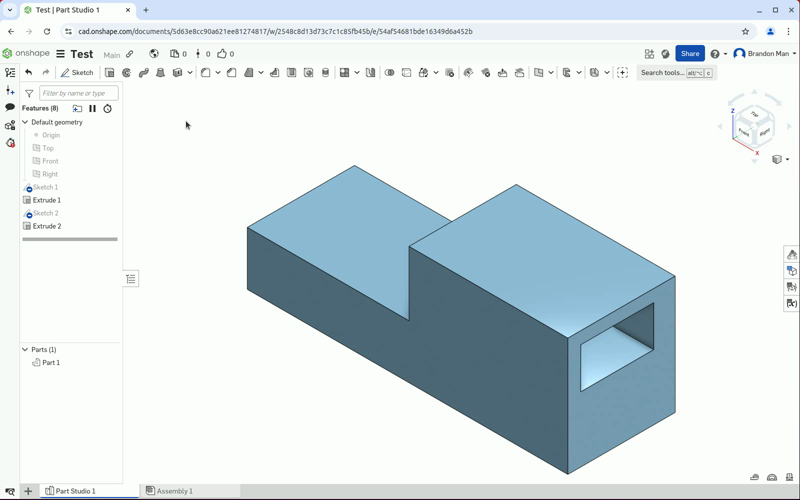
mouse_move(73, 189)
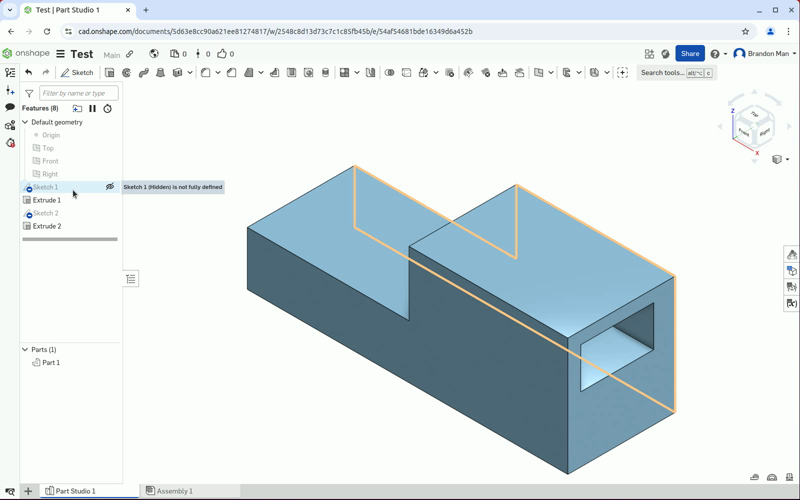
click(73, 189)